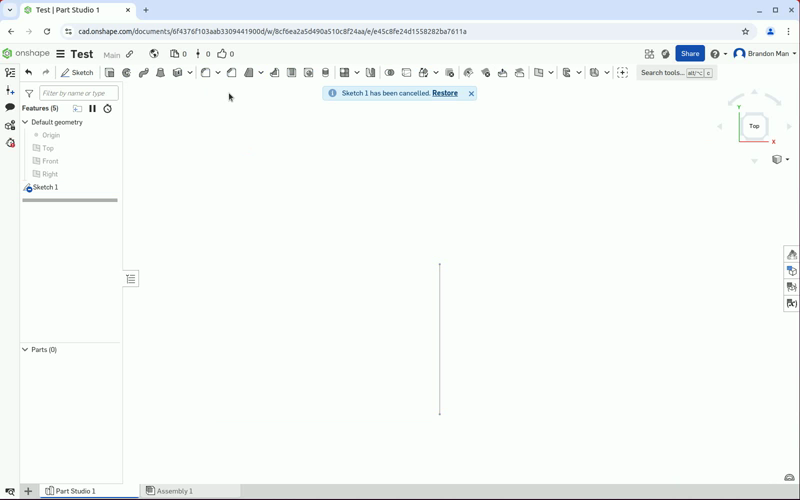
key(shift+h)
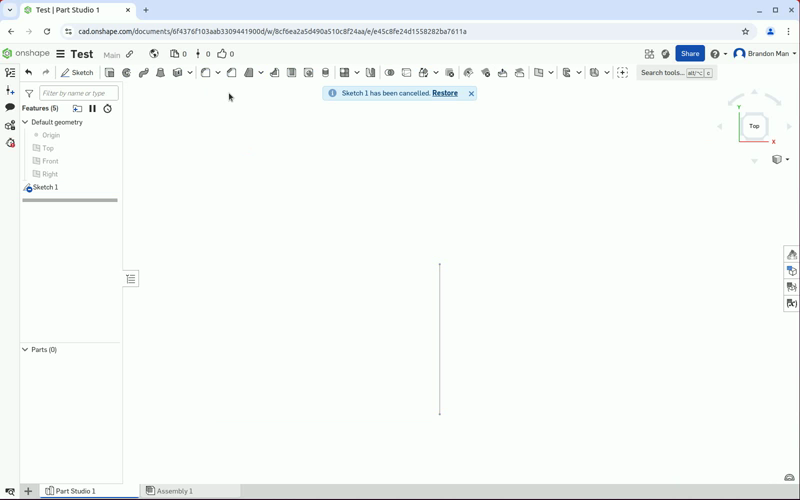
key(shift+s)
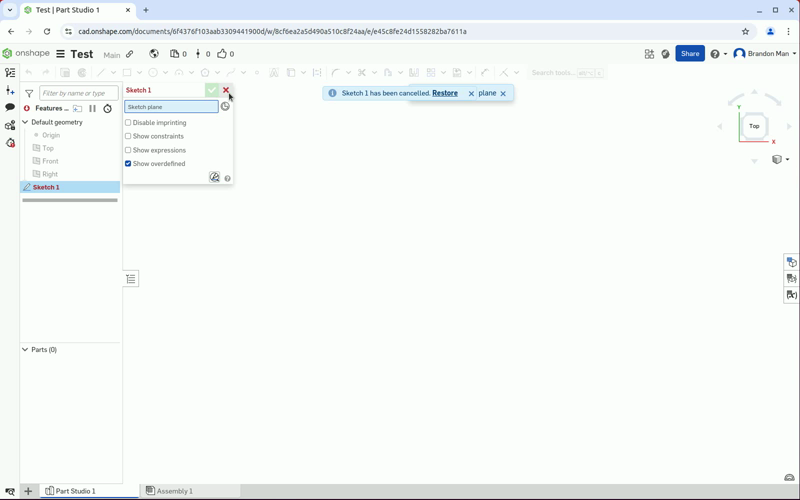
mouse_move(73, 150)
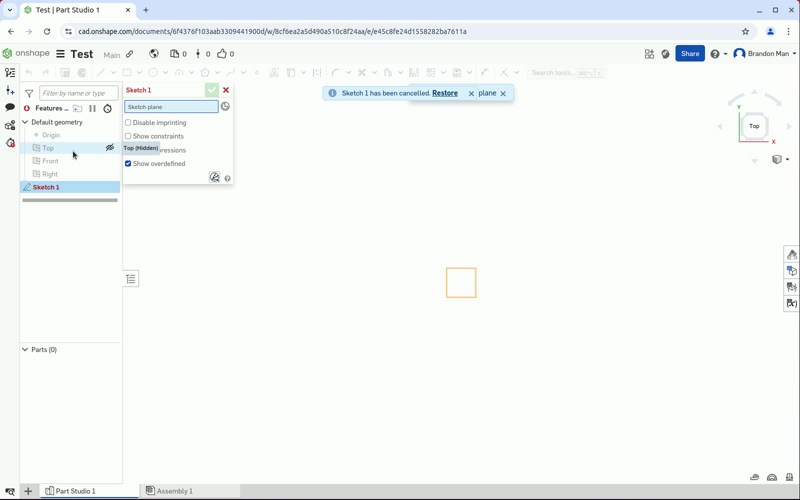
click(73, 150)
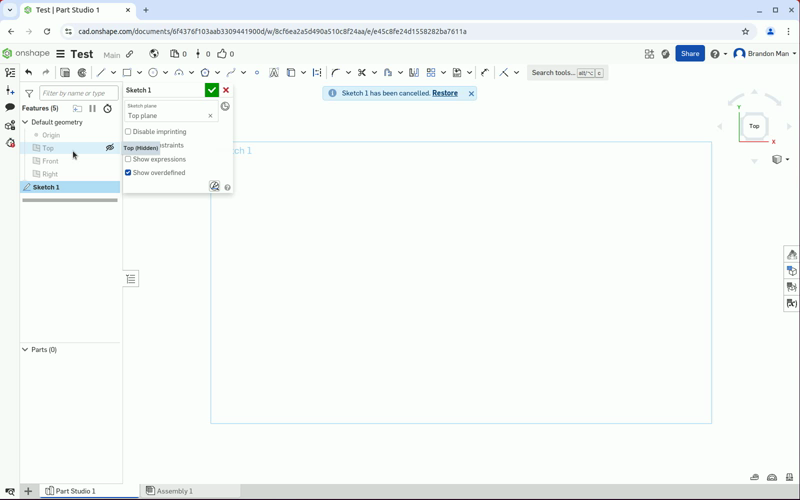
mouse_move(73, 352)
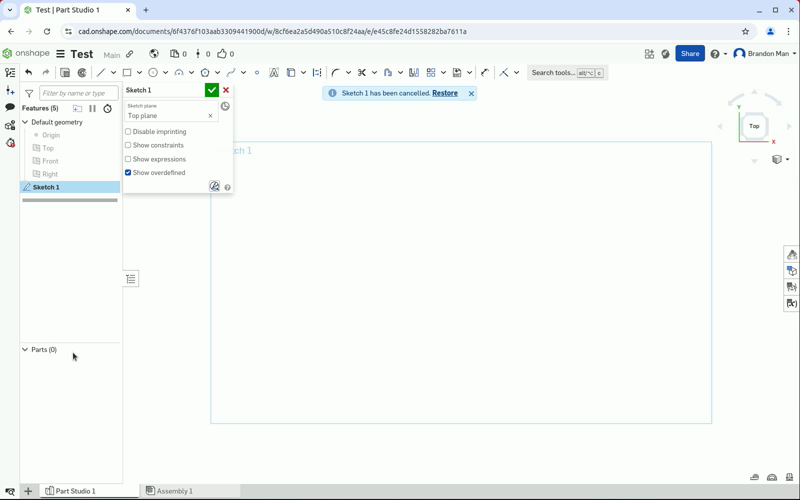
key(y)
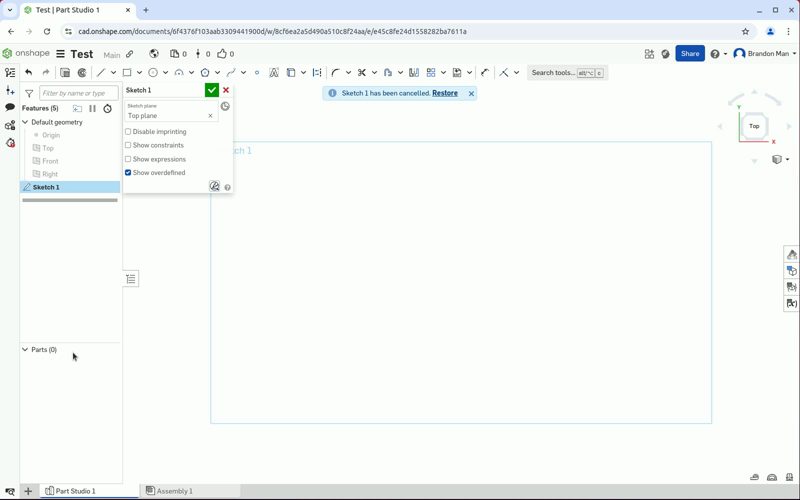
key(l)
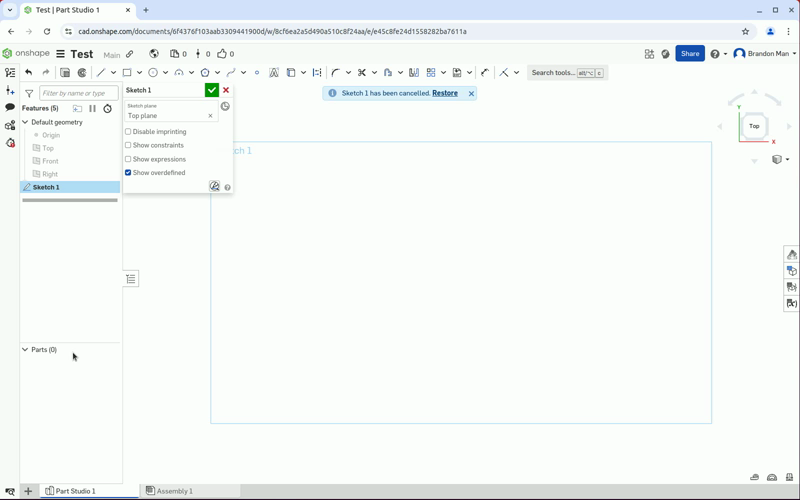
key_down(shift)
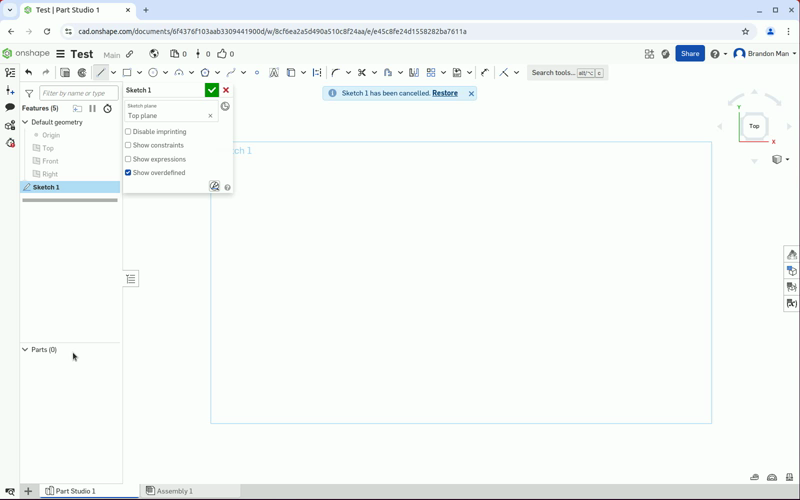
mouse_move(412, 282)
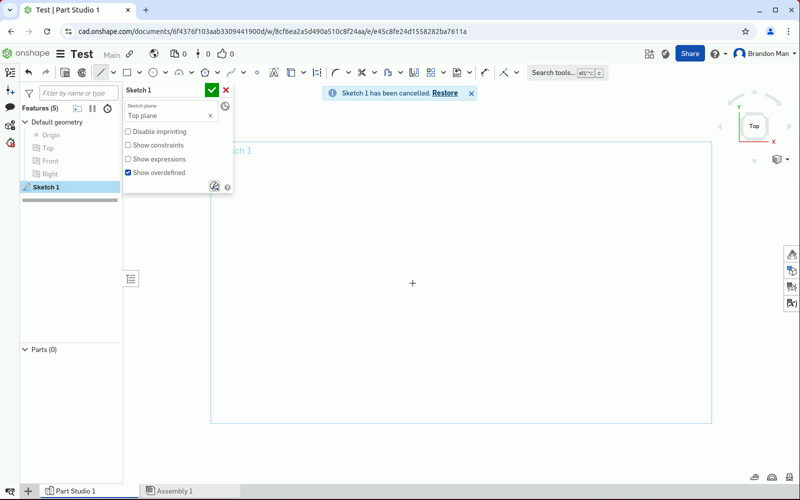
click(412, 282)
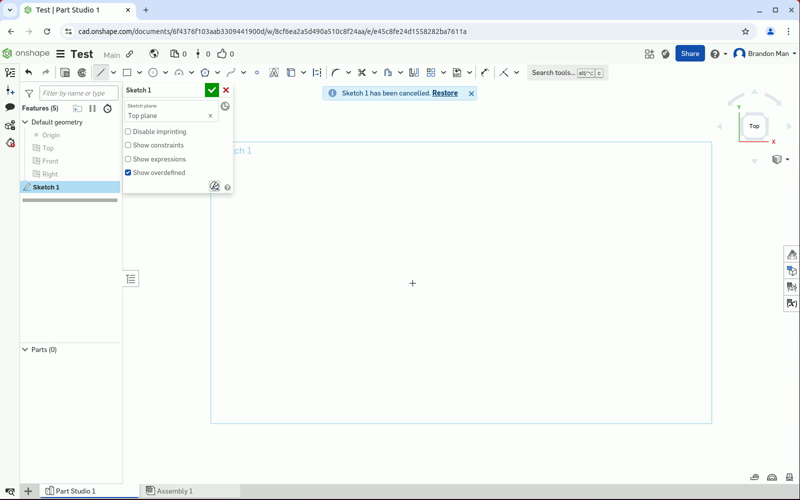
key_up(shift)
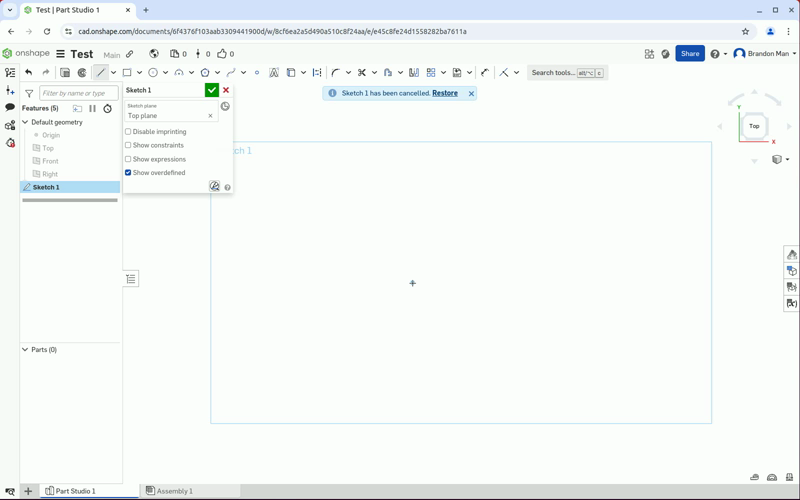
key_down(shift)
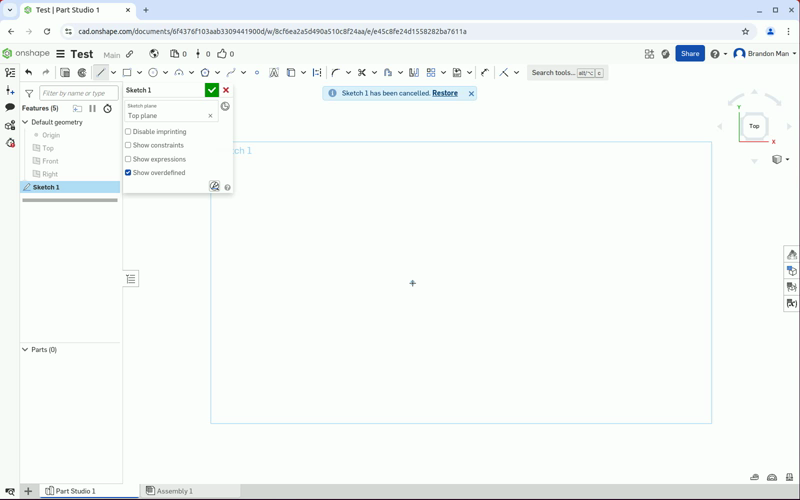
mouse_move(498, 282)
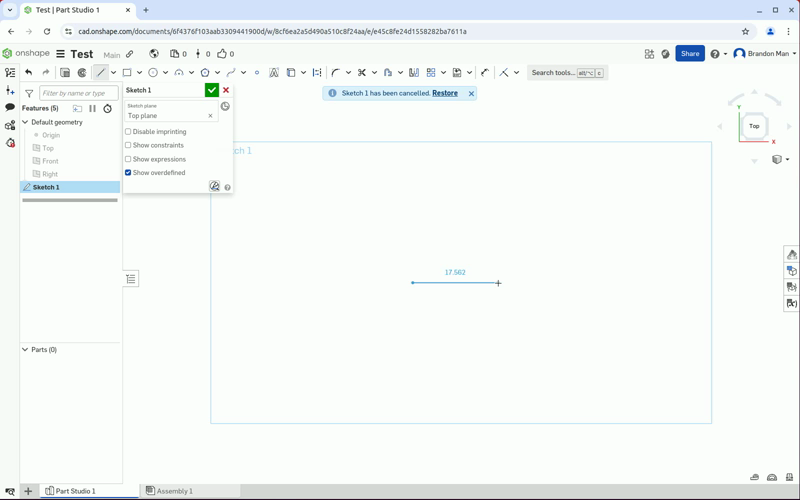
click(498, 282)
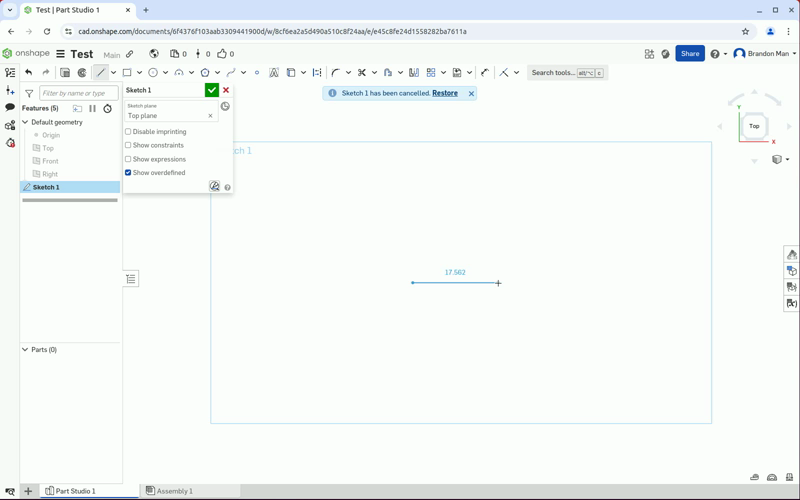
key_up(shift)
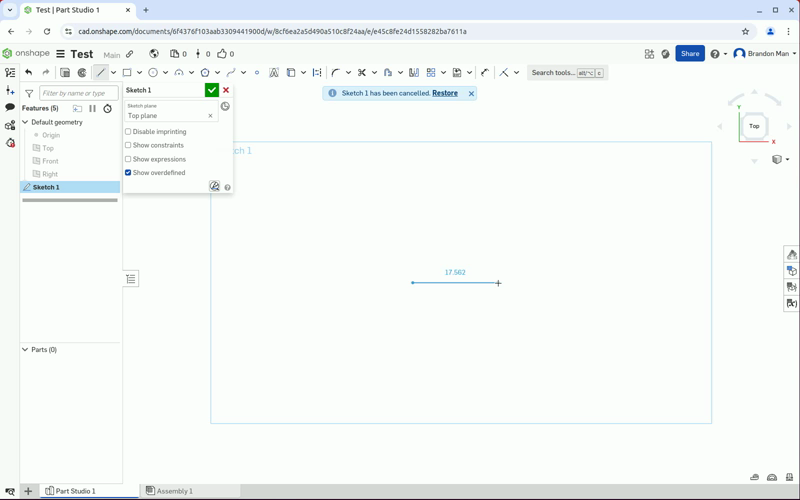
key_down(shift)
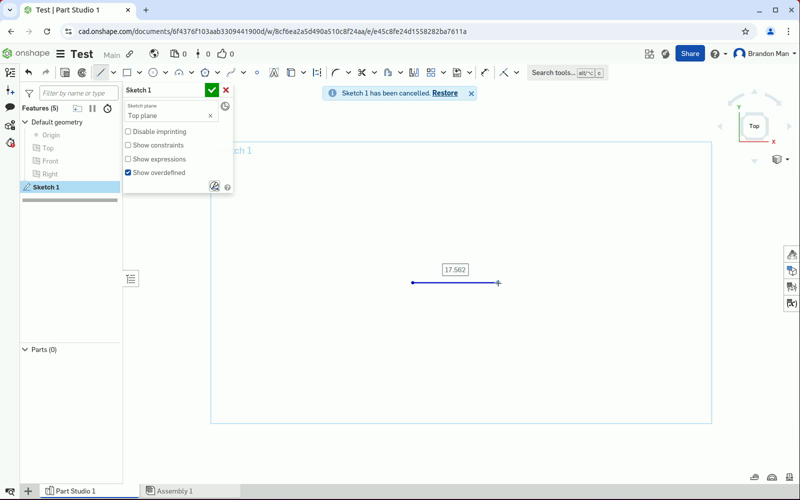
mouse_move(498, 176)
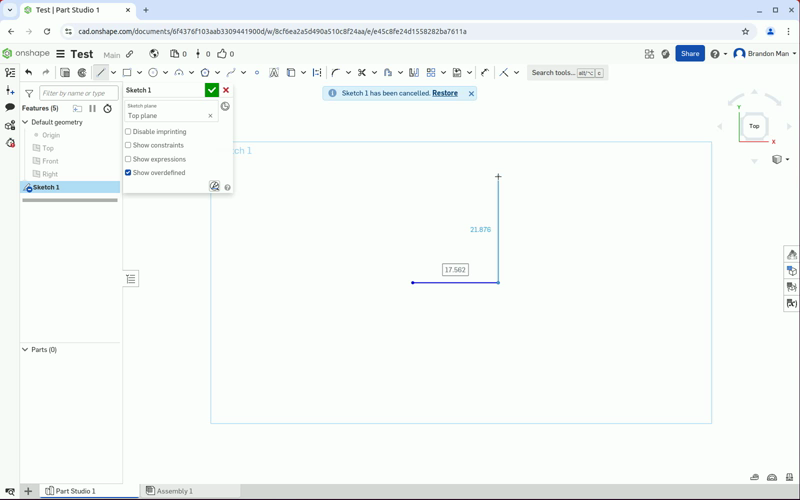
click(498, 176)
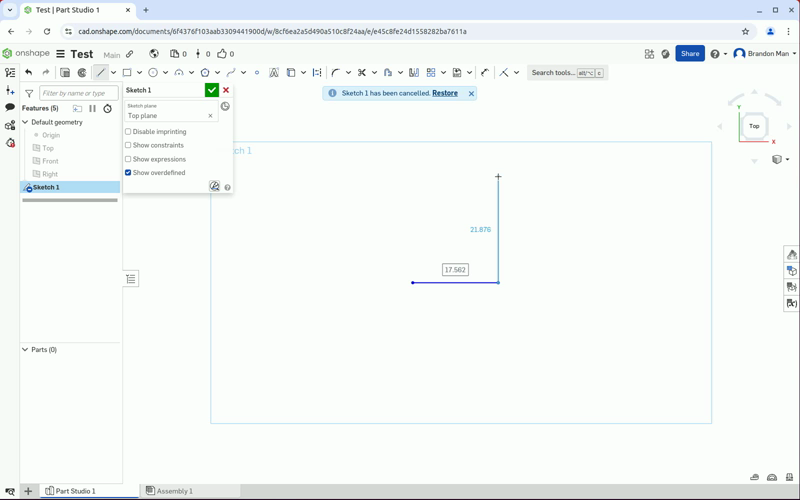
key_up(shift)
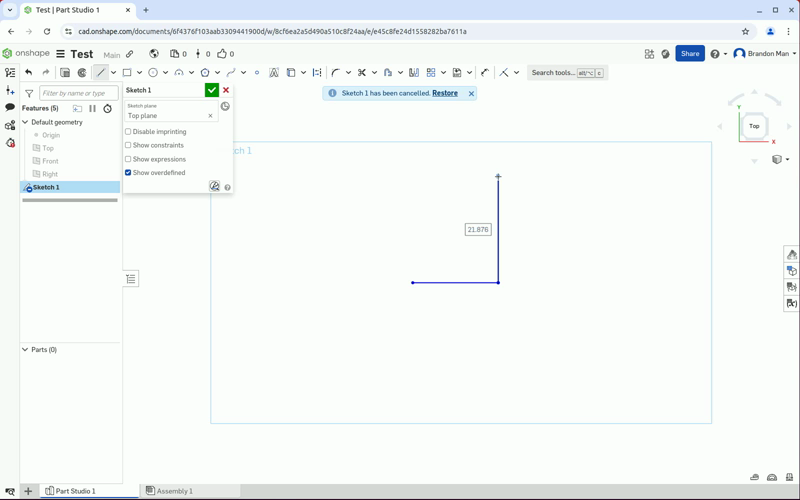
key_down(shift)
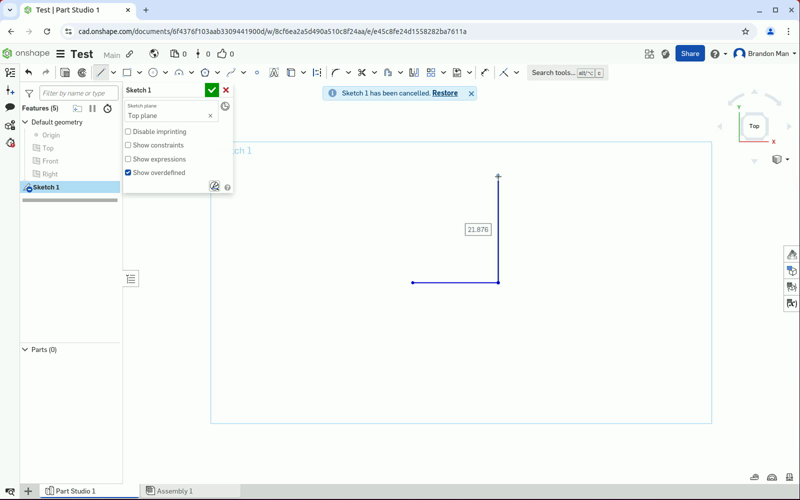
mouse_move(412, 176)
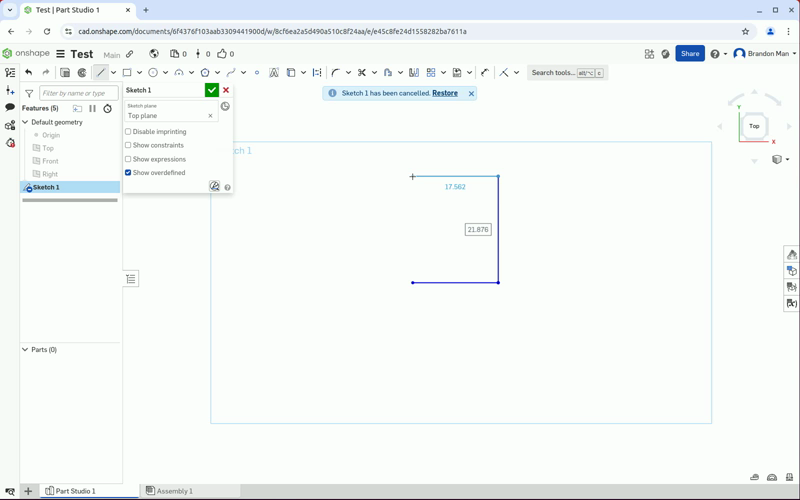
click(412, 176)
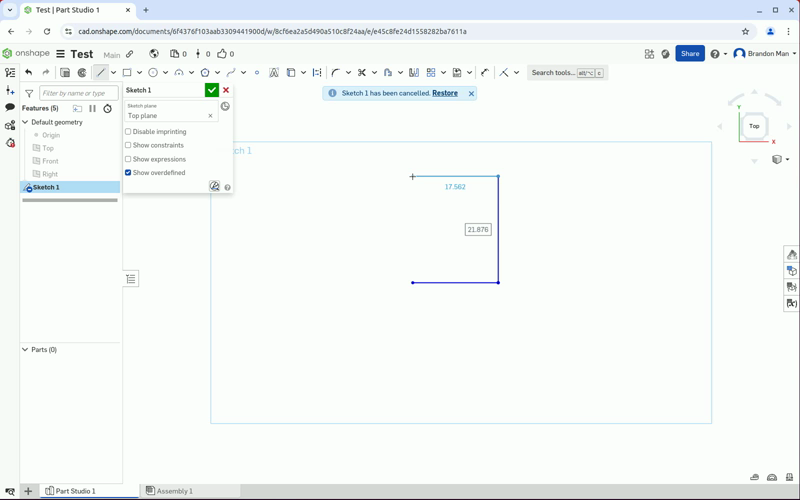
key_up(shift)
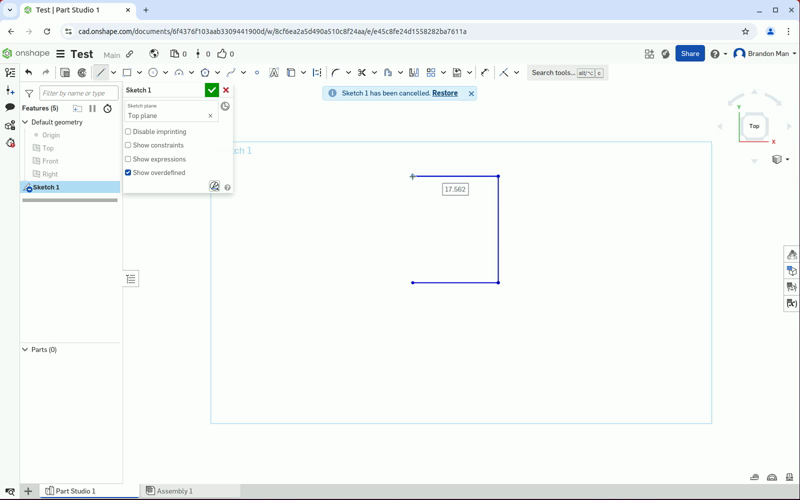
key_down(shift)
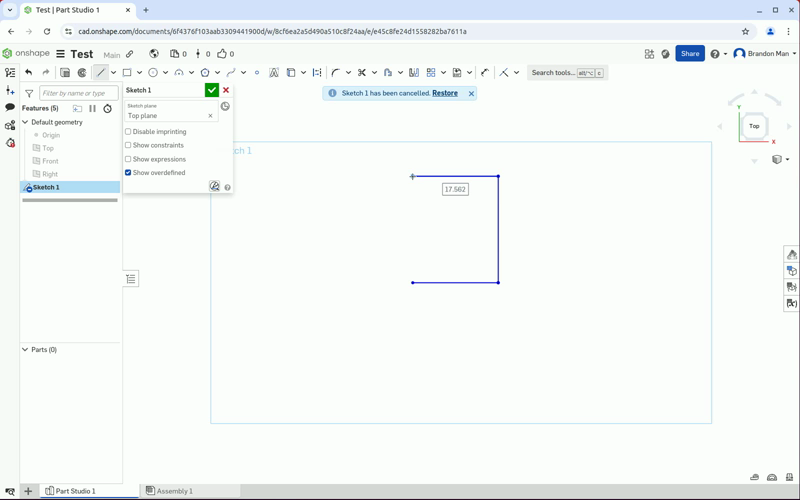
mouse_move(412, 282)
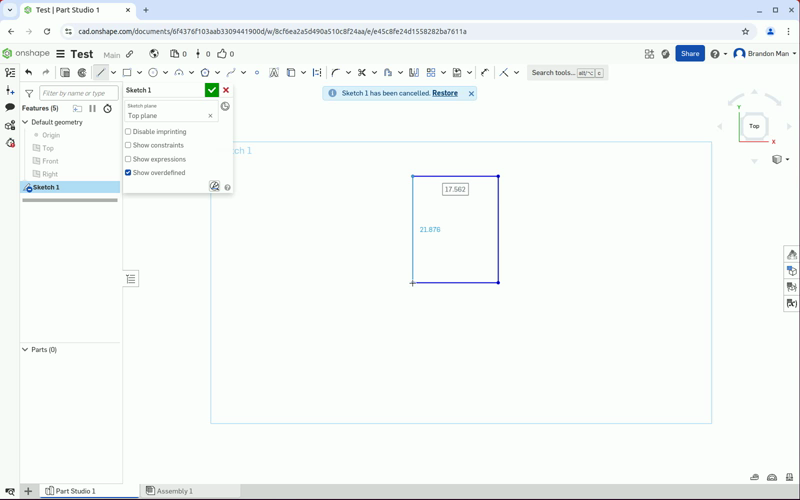
key_up(shift)
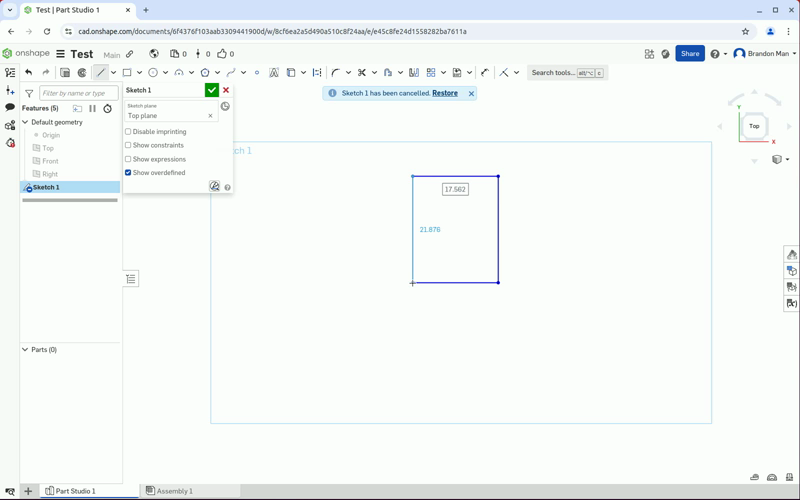
click(412, 282)
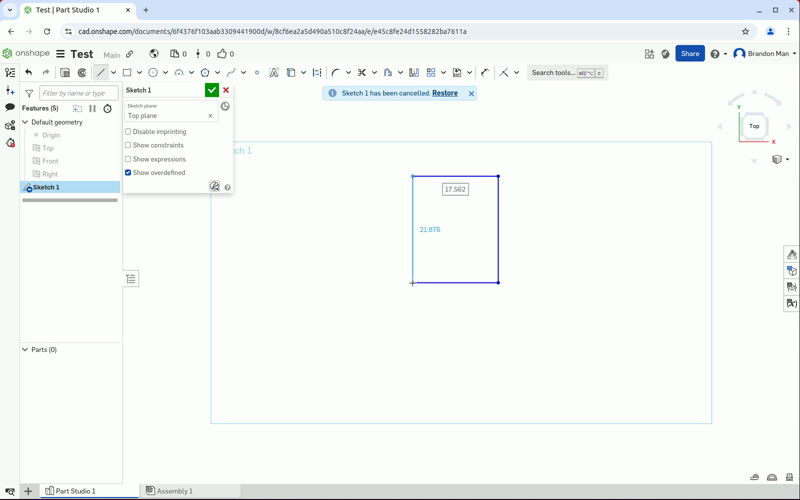
key(esc)
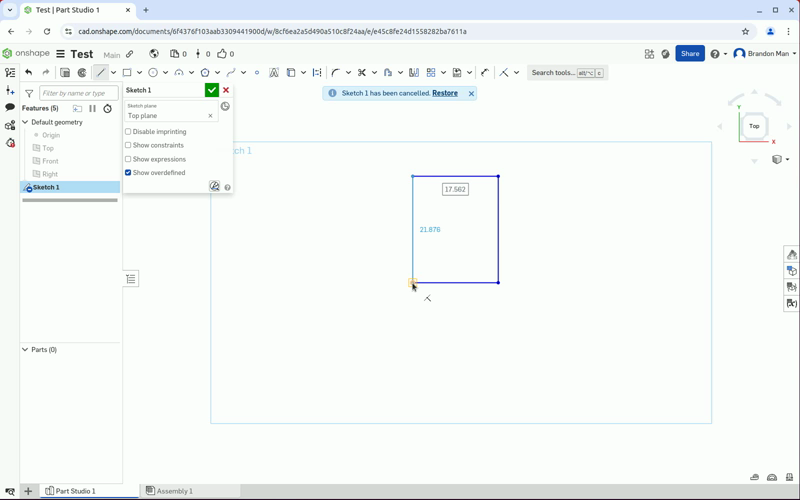
mouse_move(472, 210)
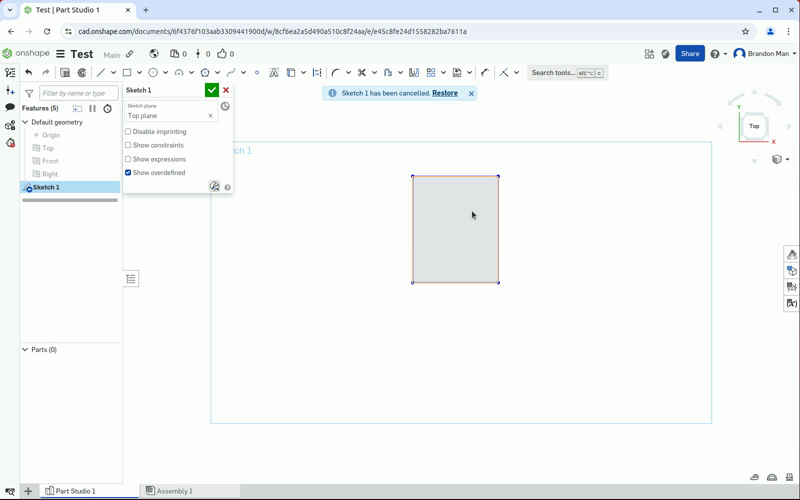
click(472, 210)
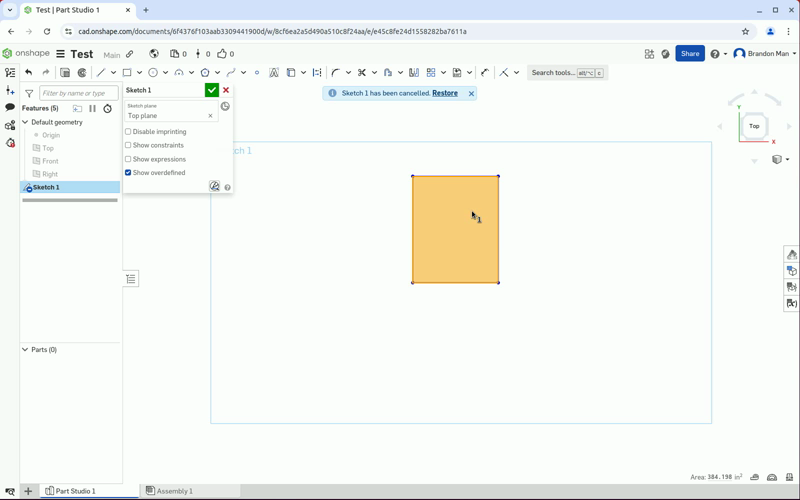
mouse_move(73, 352)
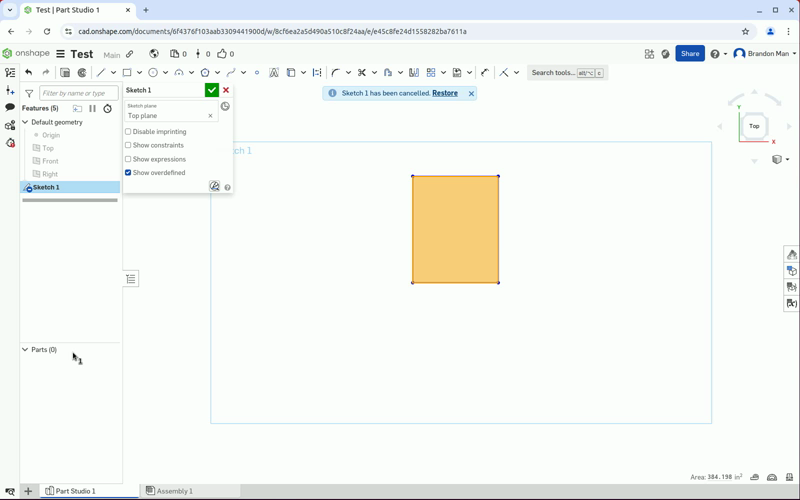
key(shift+y)
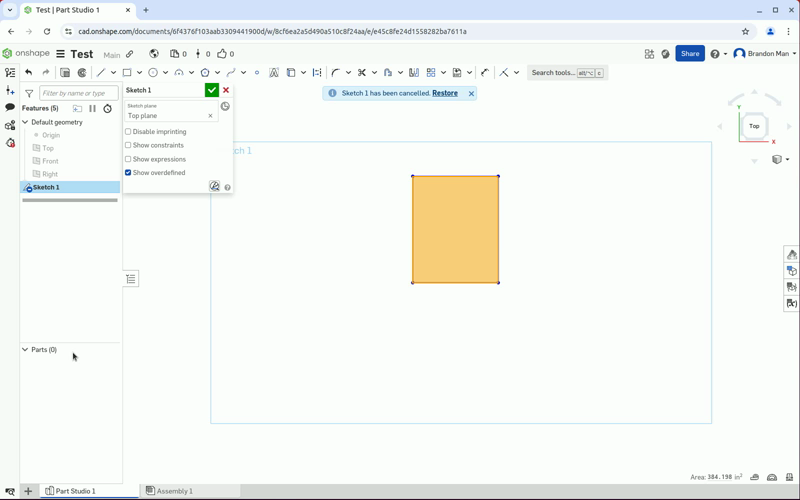
key(shift+e)
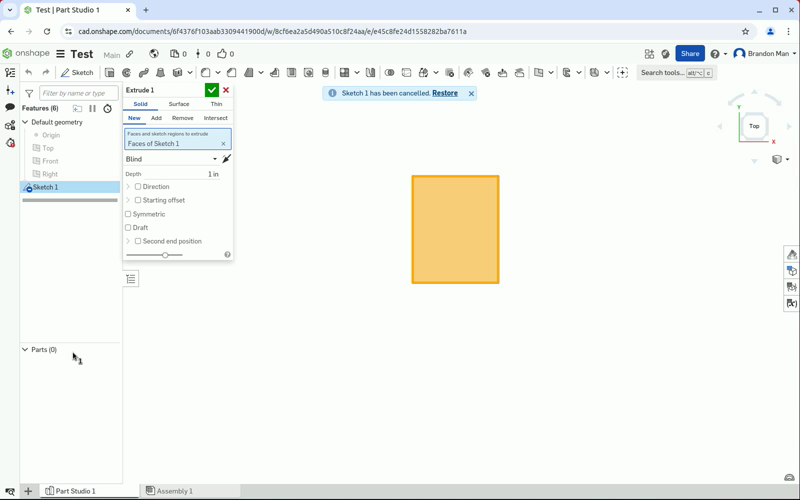
mouse_move(143, 106)
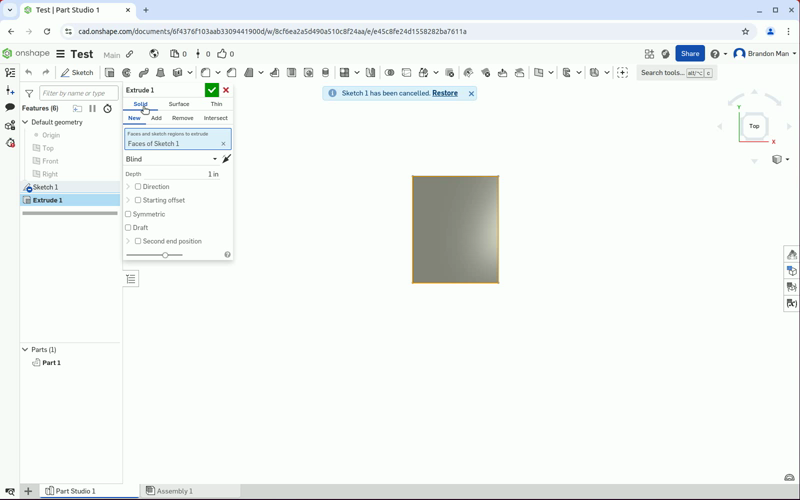
click(143, 106)
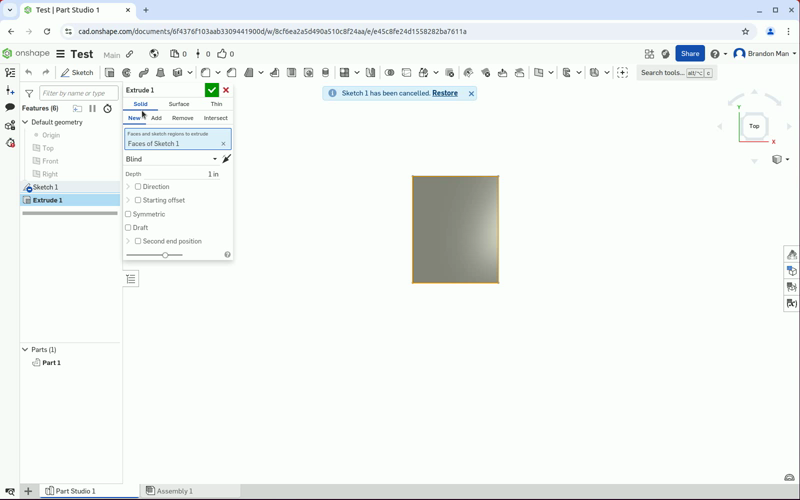
mouse_move(137, 120)
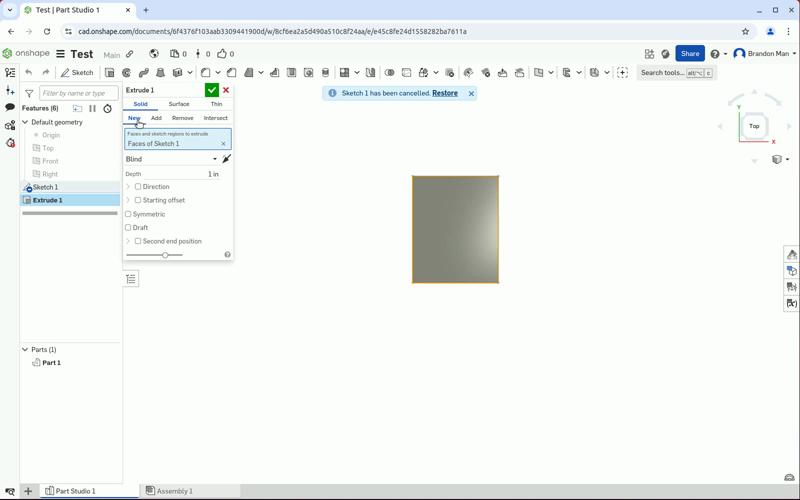
click(137, 120)
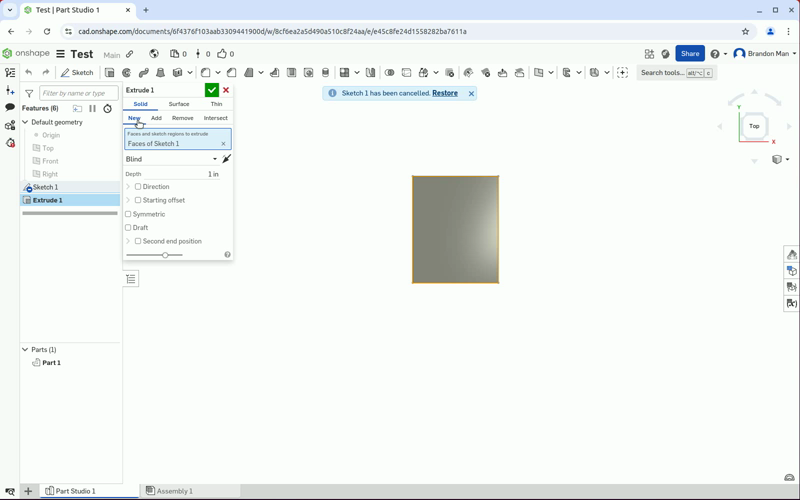
key(tab, 4)
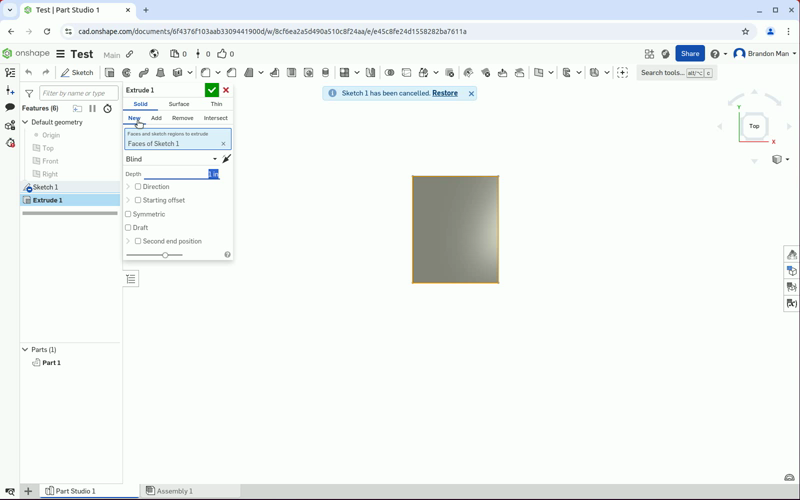
text(2.166)
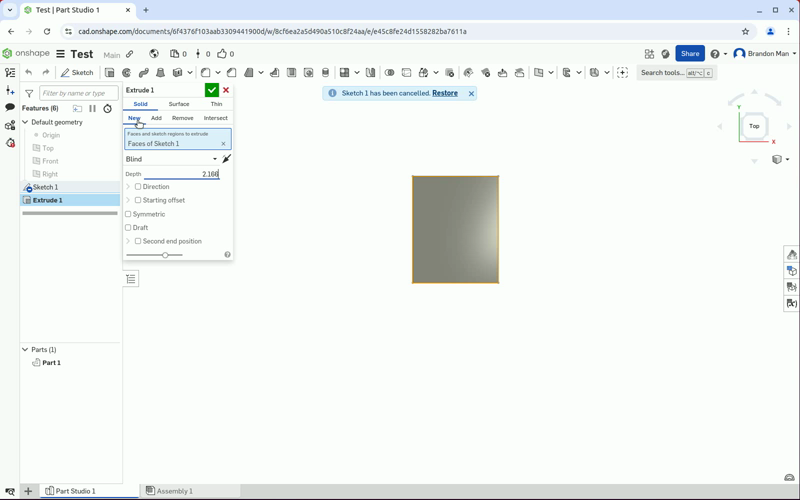
key(enter)
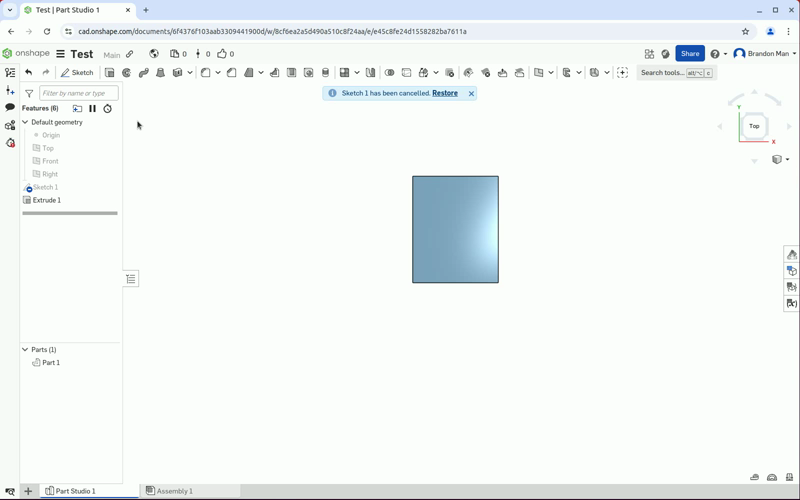
key(shift+h)
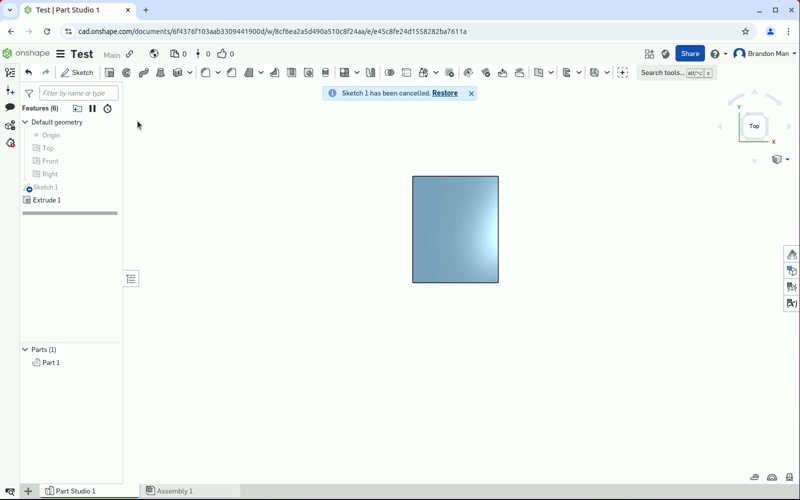
key(shift+h)
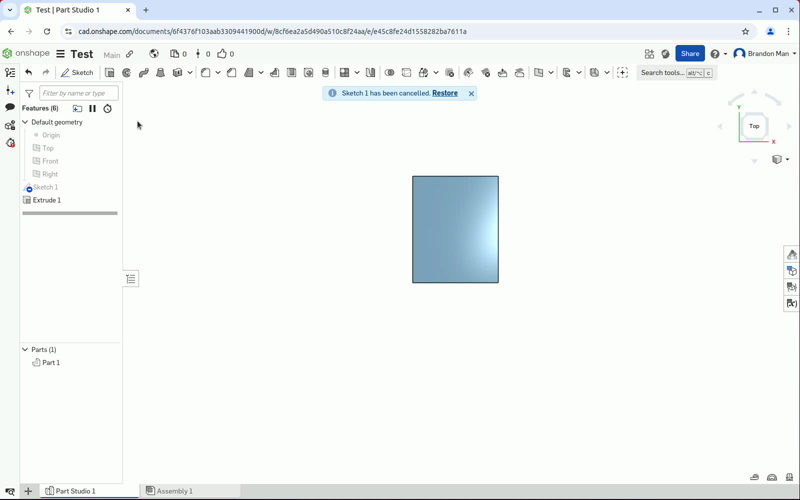
mouse_move(73, 189)
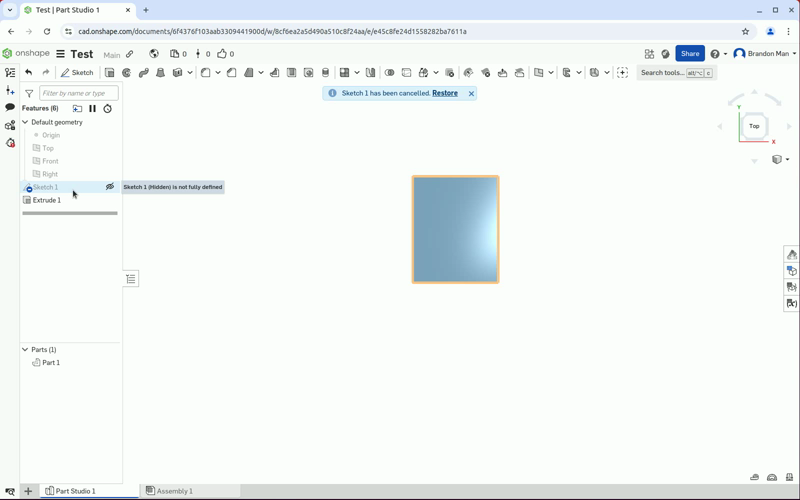
click(73, 189)
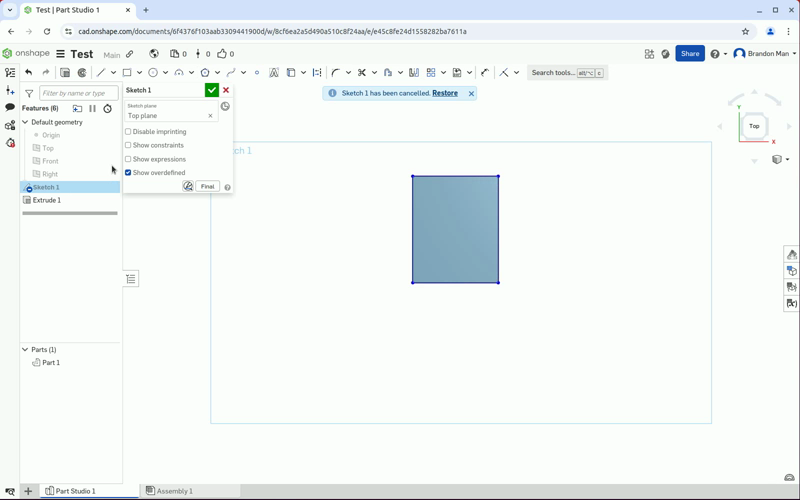
mouse_move(229, 92)
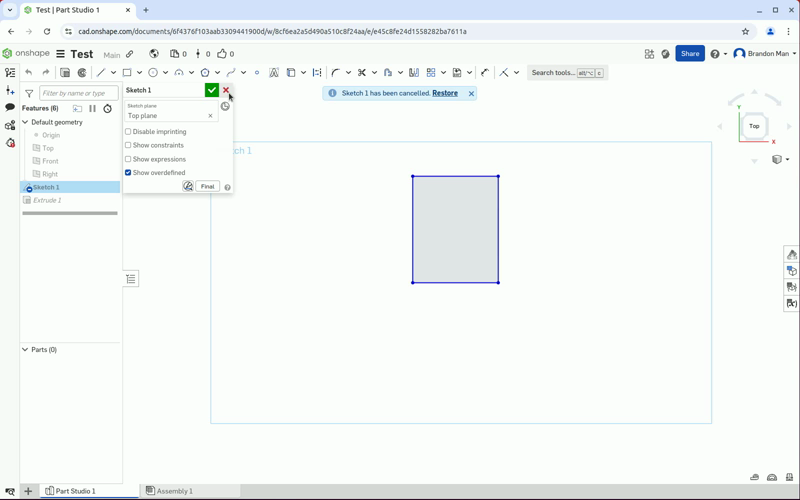
click(229, 92)
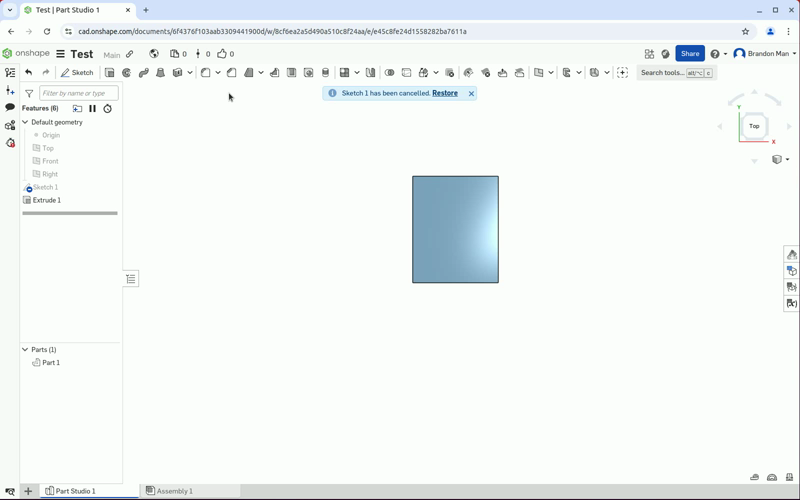
mouse_move(73, 352)
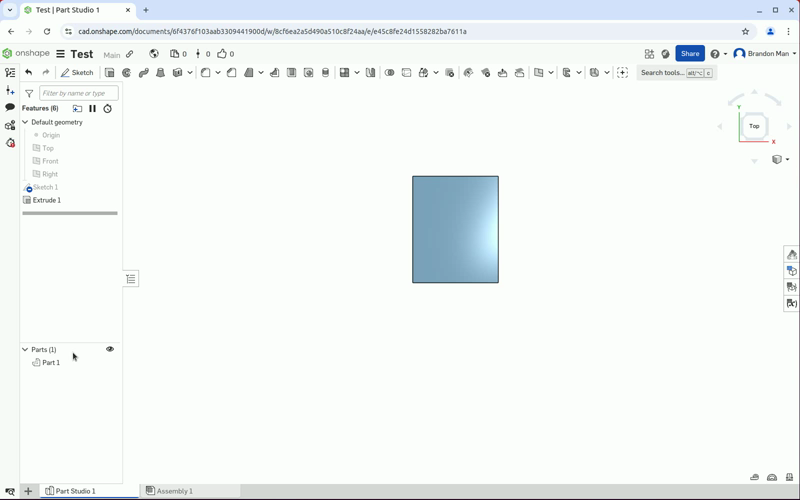
key(y)
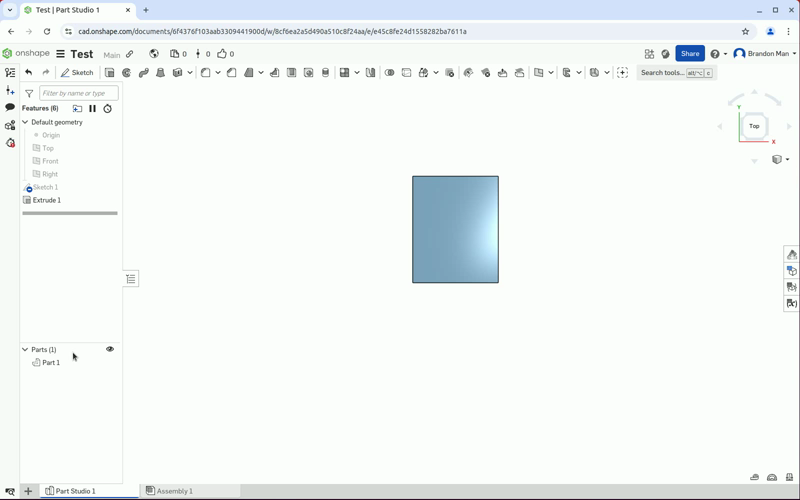
key(shift+p)
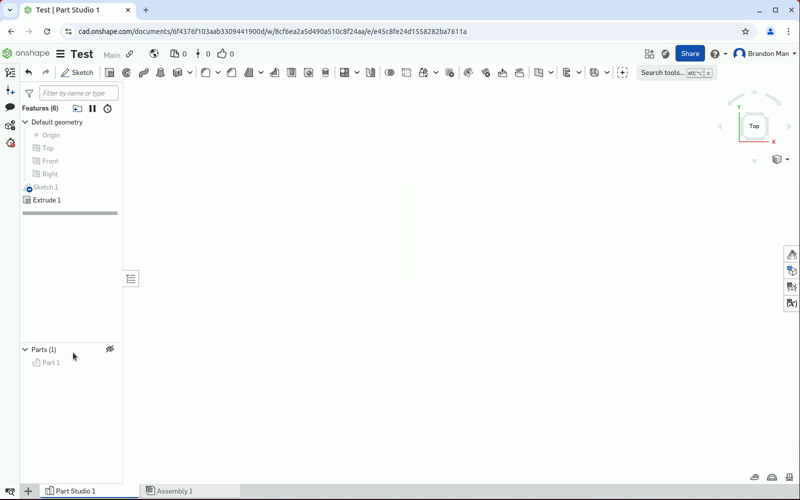
key(space)
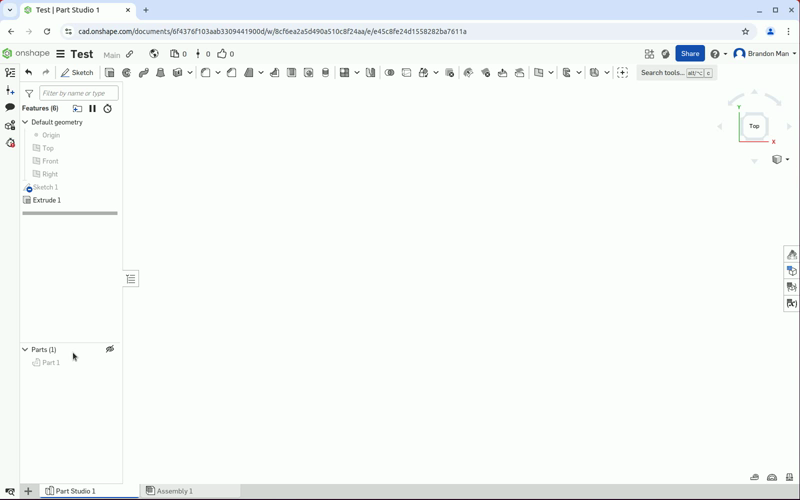
key_down(shift)
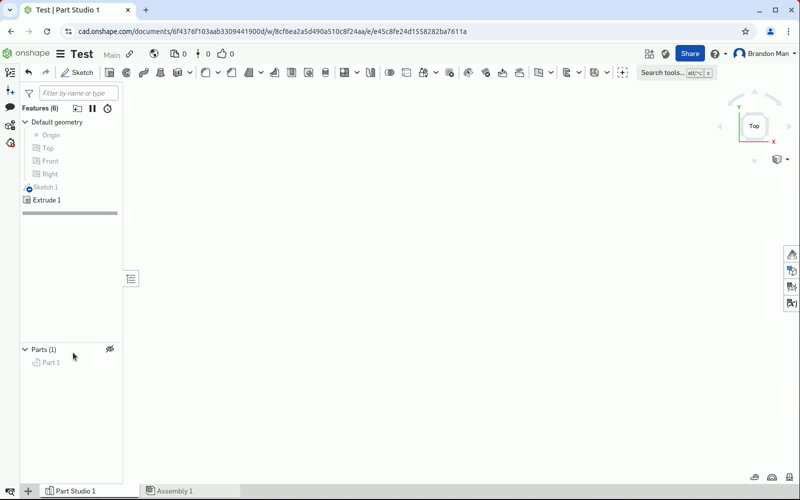
key(up)
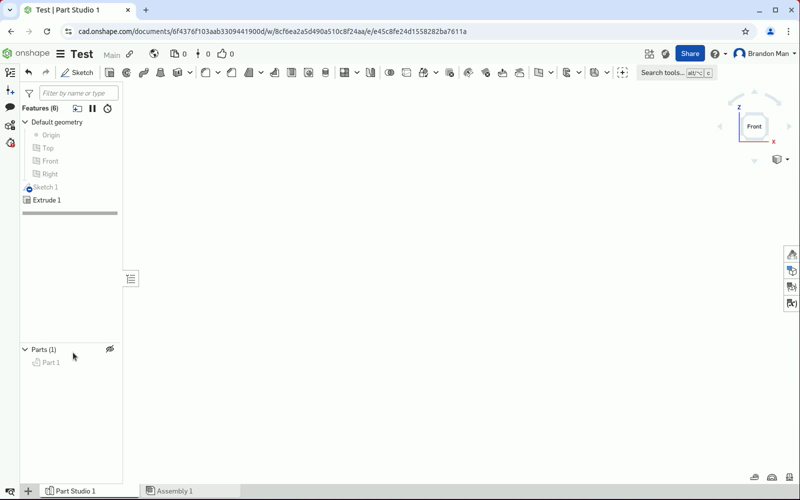
key_up(shift)
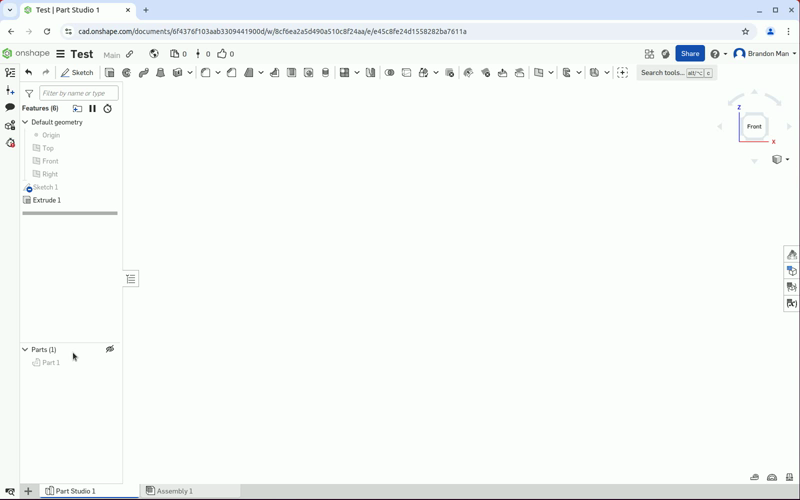
mouse_move(73, 352)
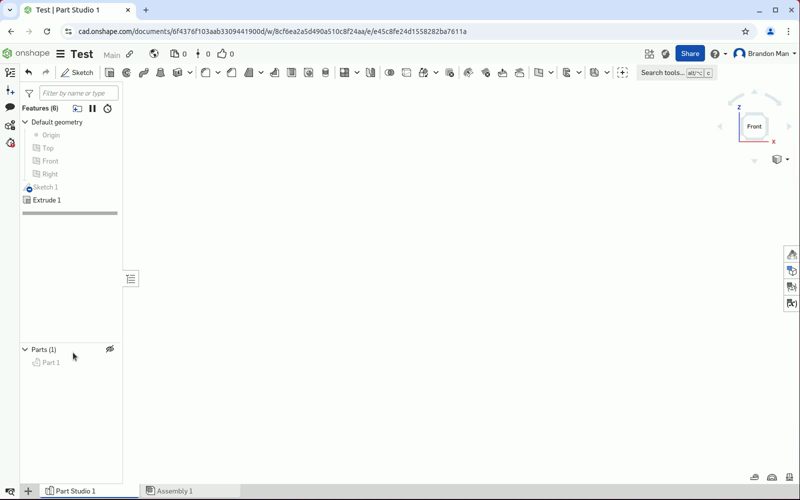
key(shift+y)
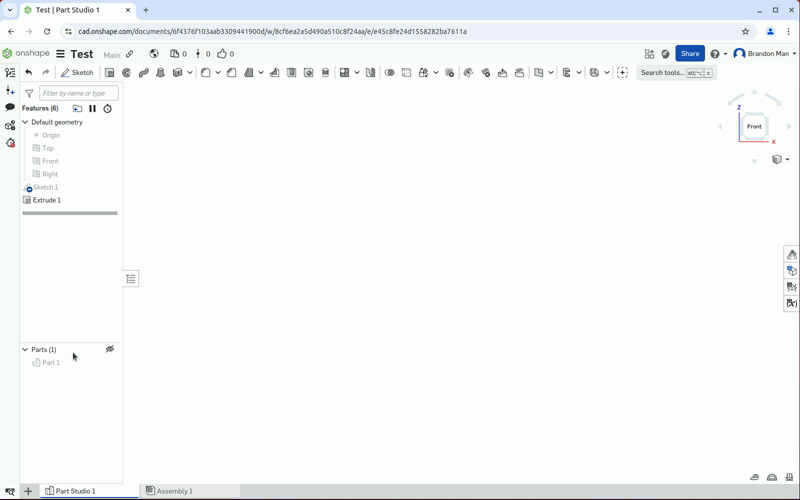
key(shift+s)
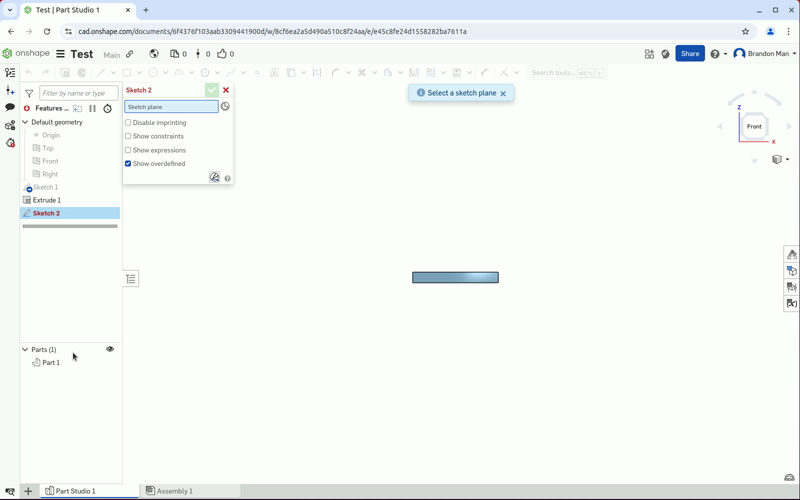
mouse_move(73, 163)
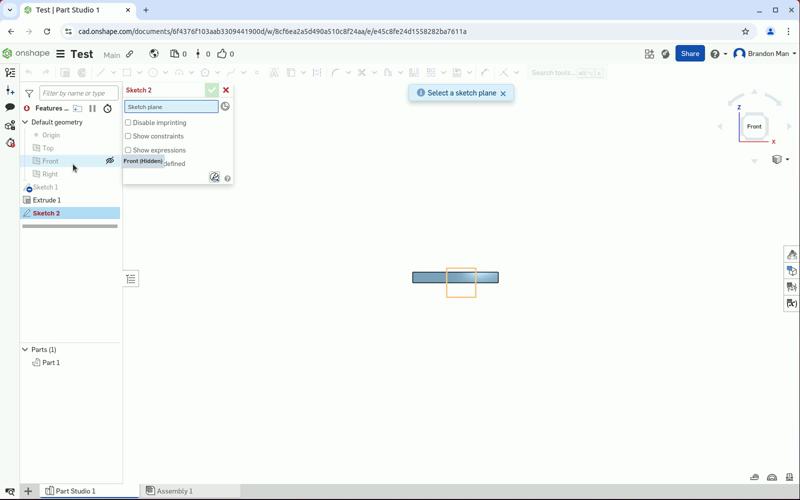
click(73, 163)
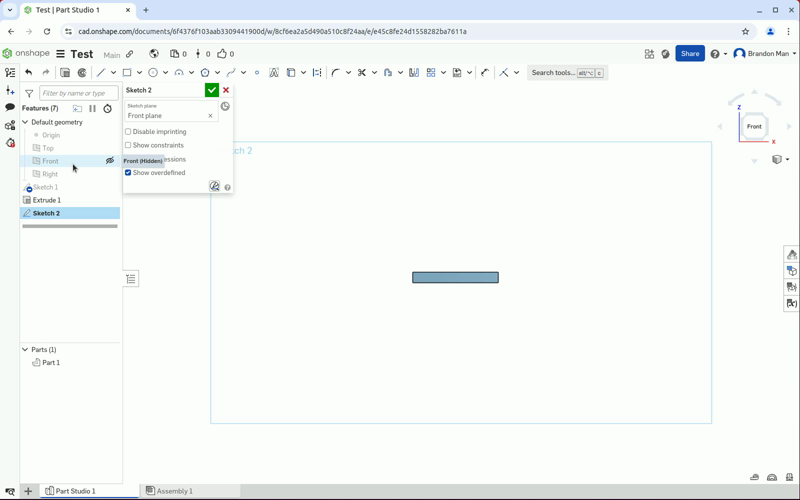
mouse_move(73, 352)
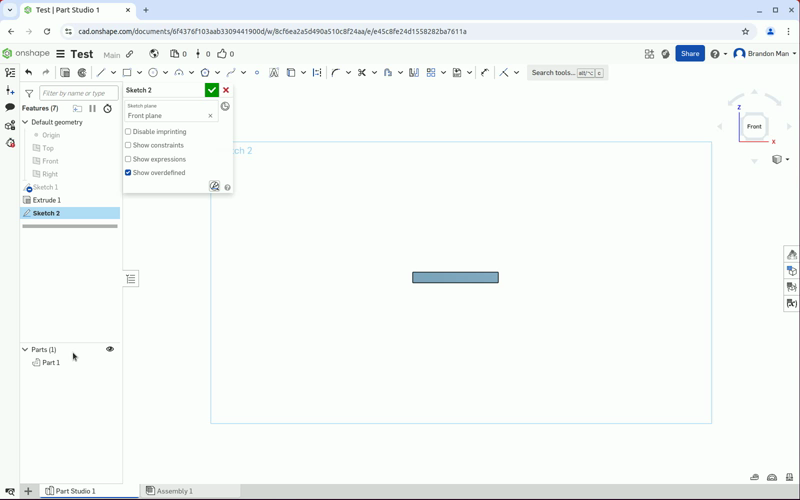
key(y)
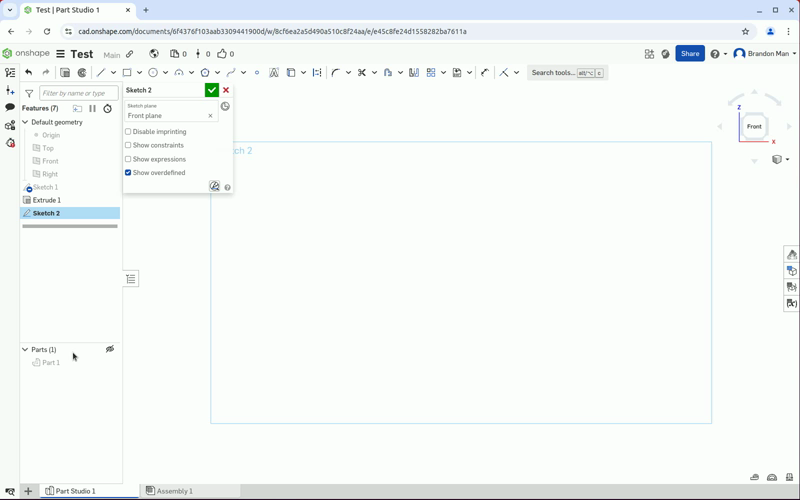
key(l)
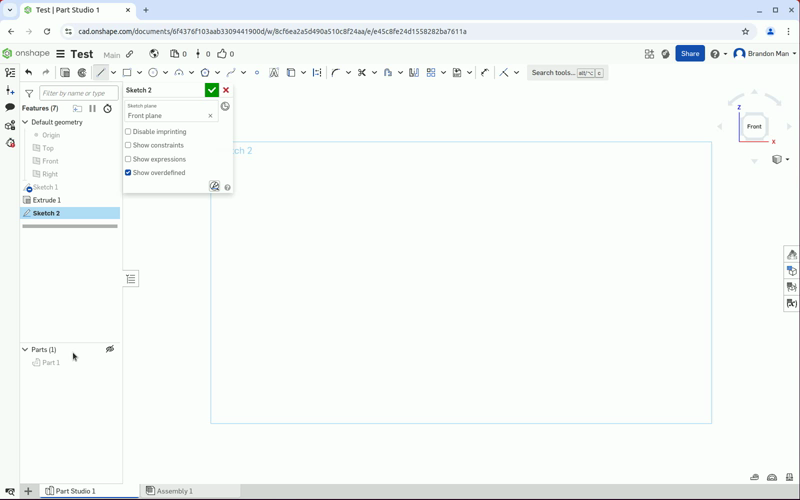
key_down(shift)
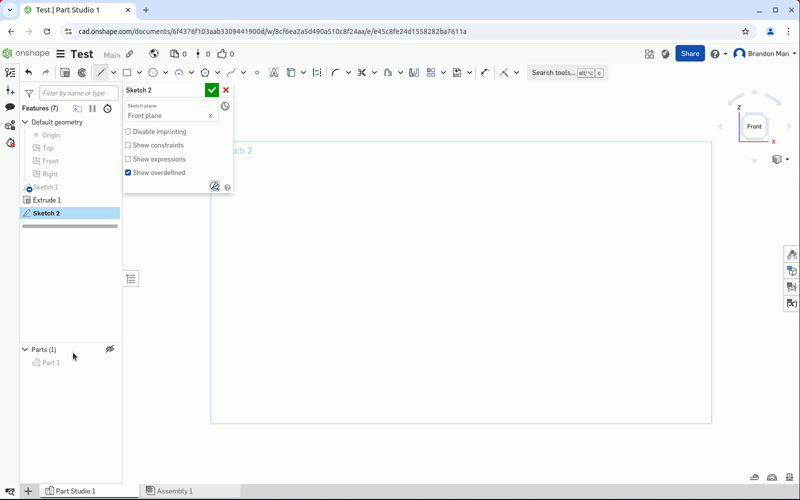
mouse_move(423, 282)
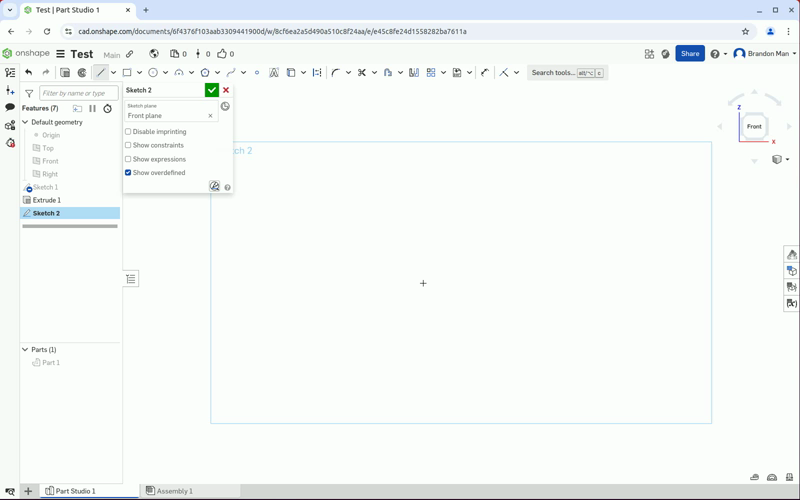
click(423, 282)
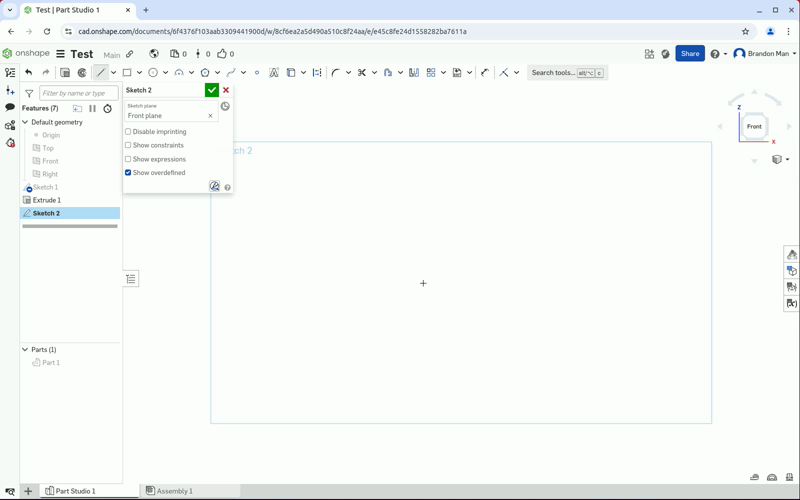
key_up(shift)
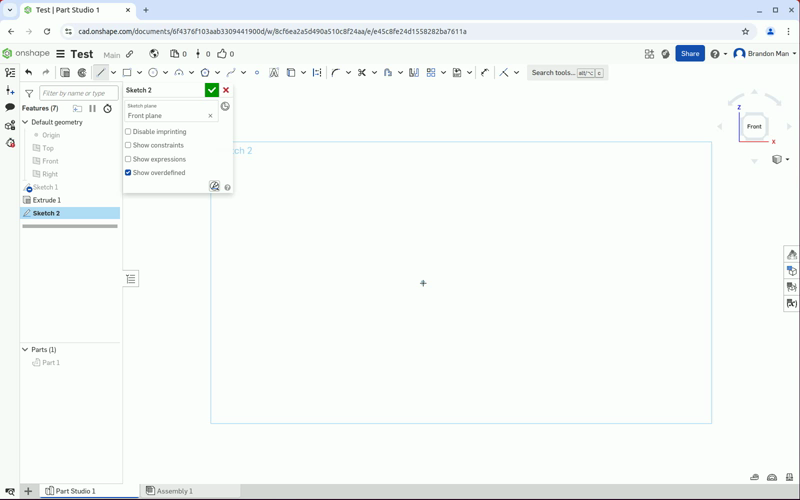
key_down(shift)
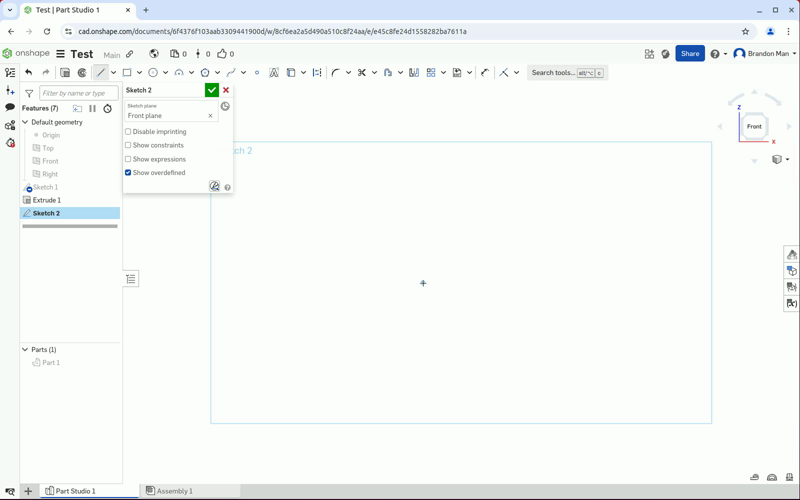
mouse_move(488, 282)
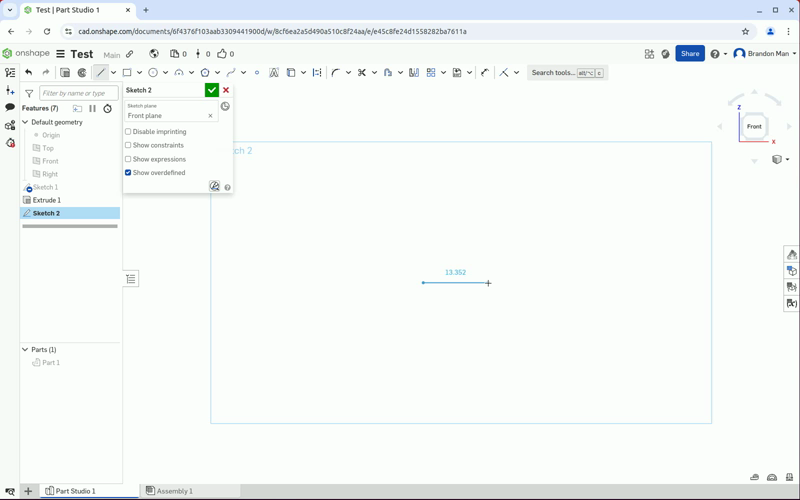
click(488, 282)
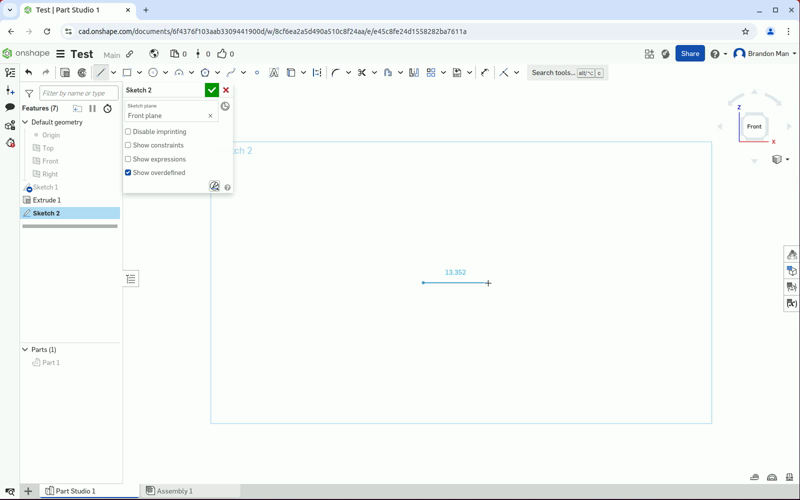
key_up(shift)
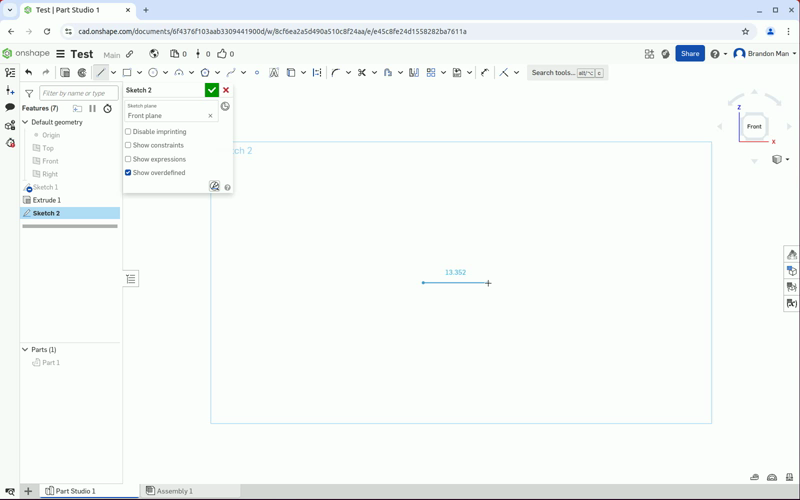
key_down(shift)
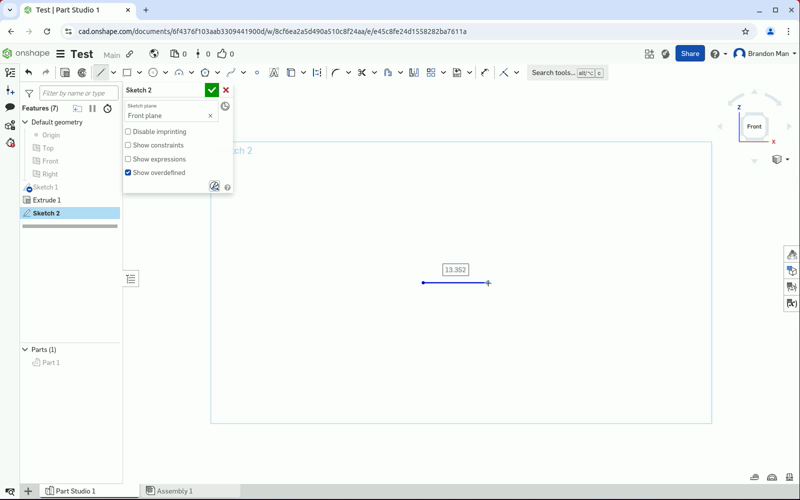
mouse_move(518, 282)
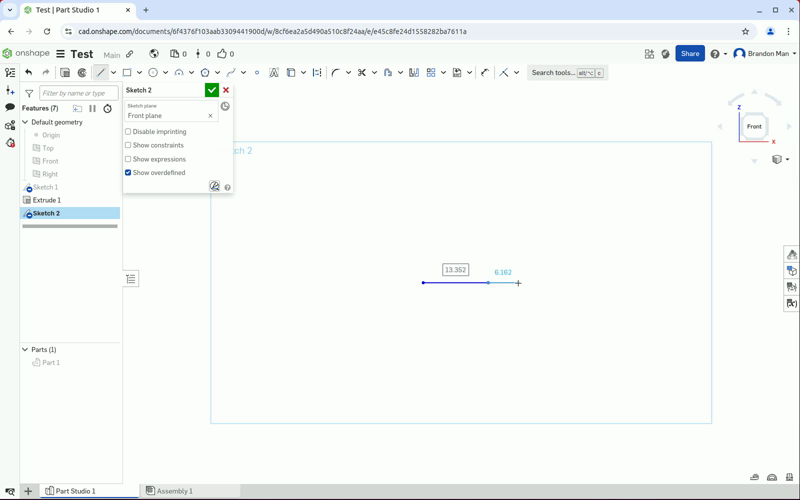
mouse_move(488, 272)
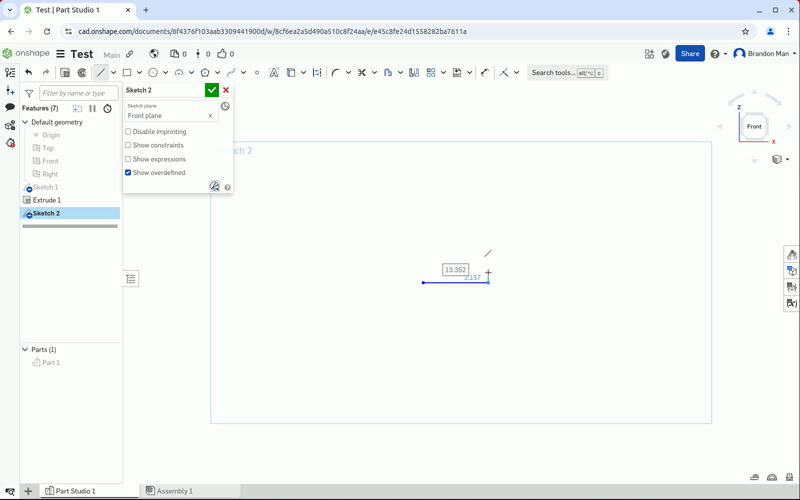
click(488, 272)
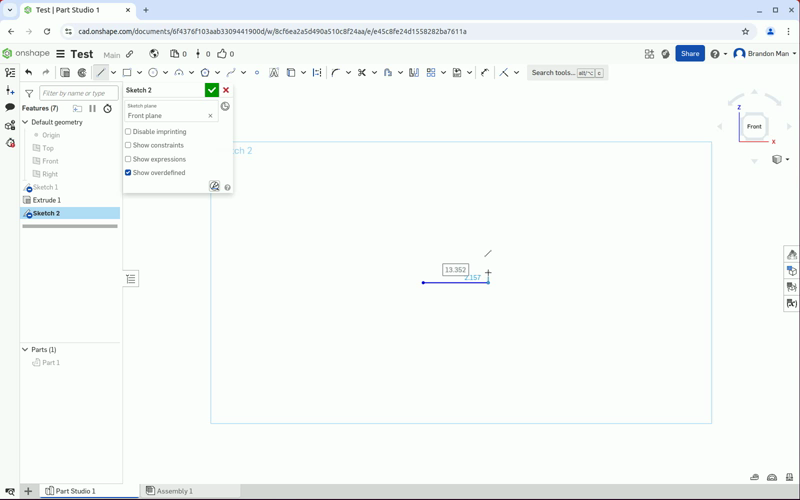
key_up(shift)
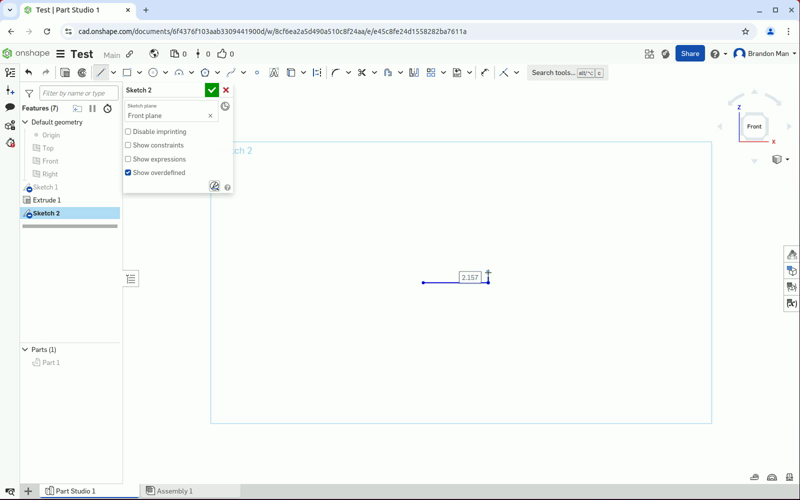
key_down(shift)
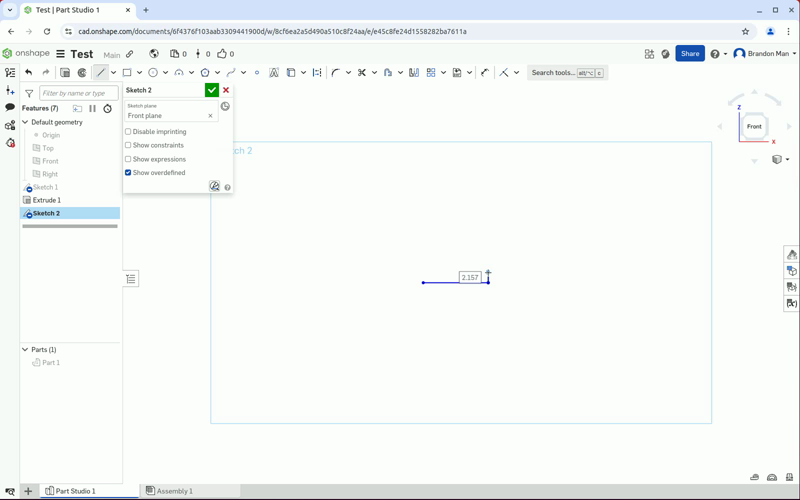
mouse_move(423, 272)
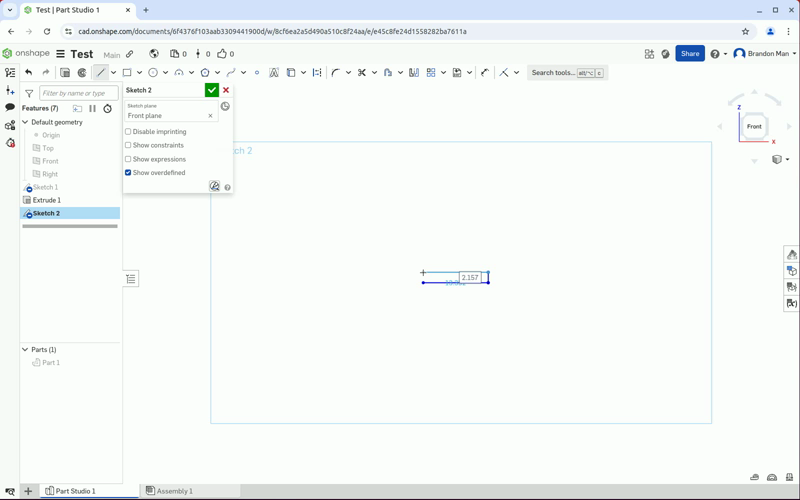
click(423, 272)
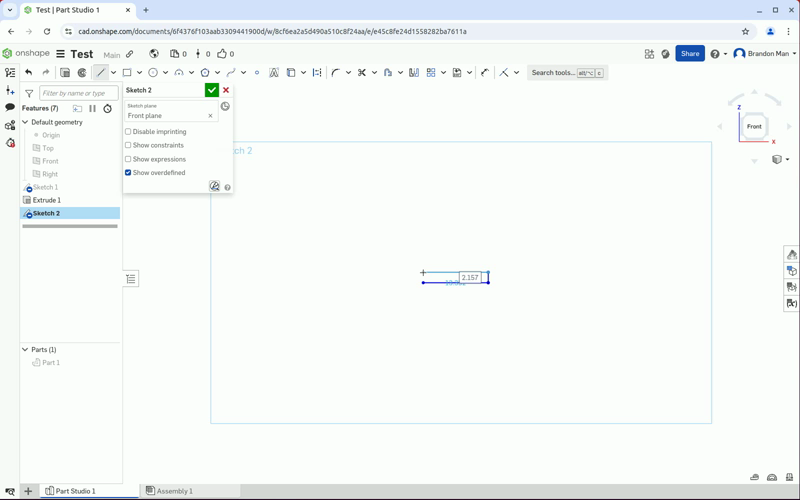
key_up(shift)
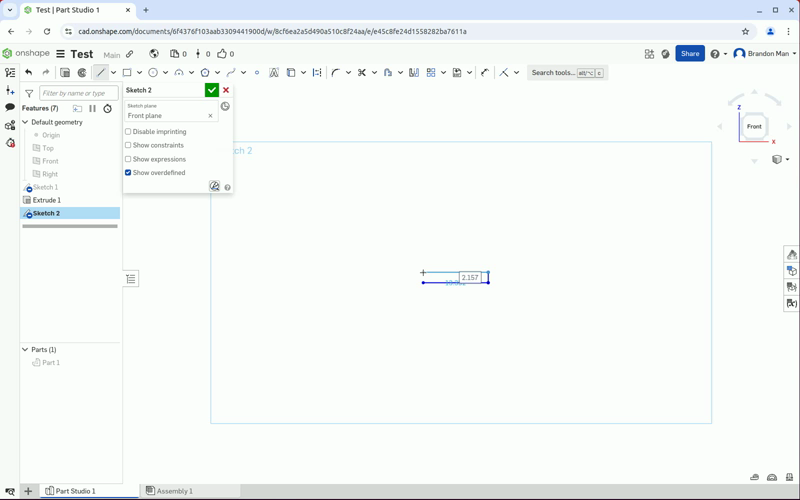
mouse_move(453, 272)
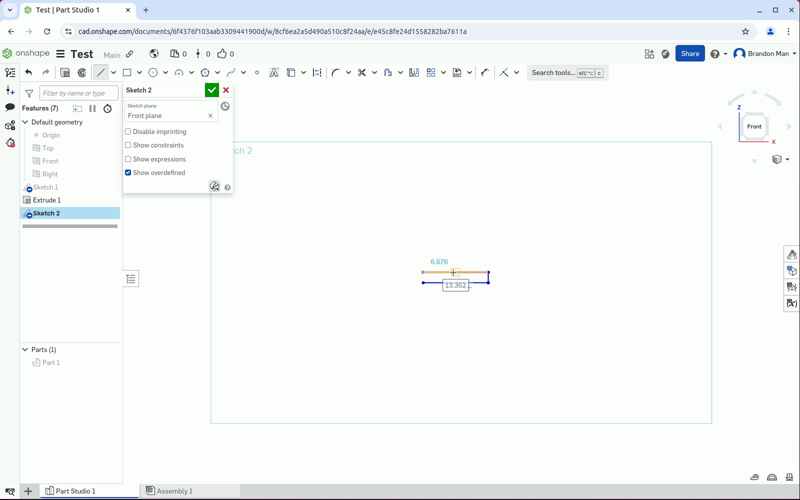
key_down(shift)
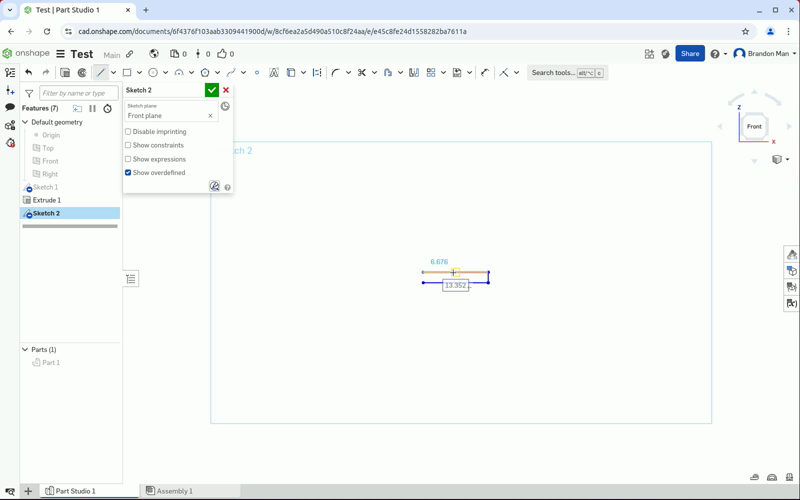
mouse_move(423, 282)
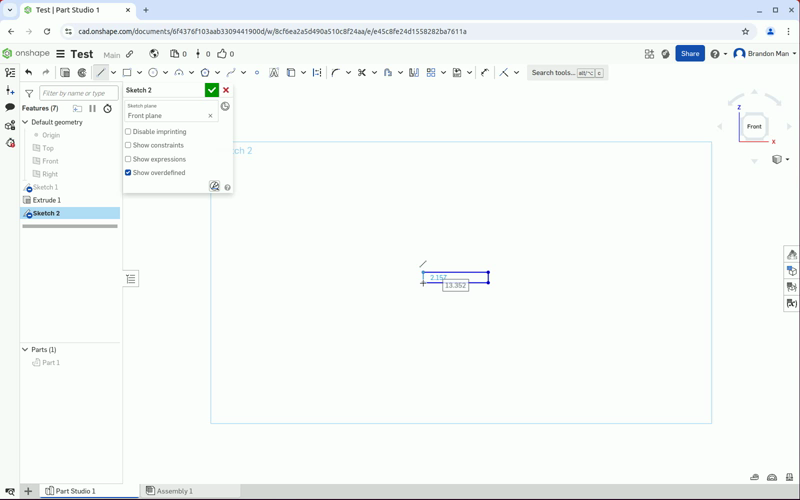
key_up(shift)
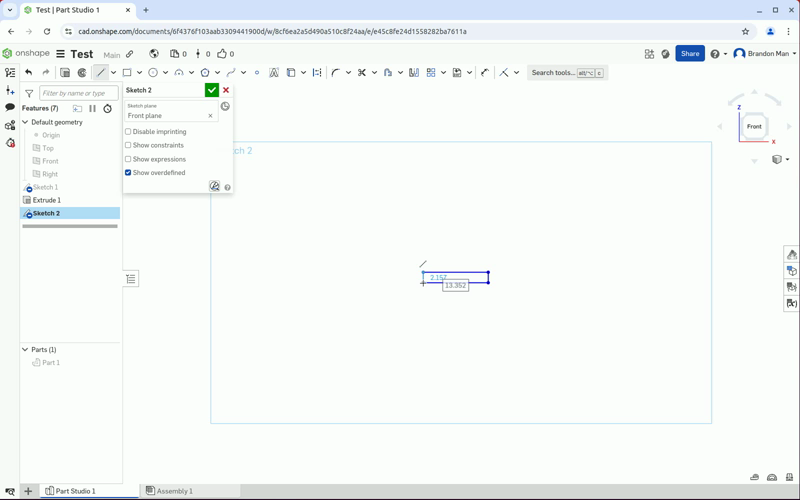
click(423, 282)
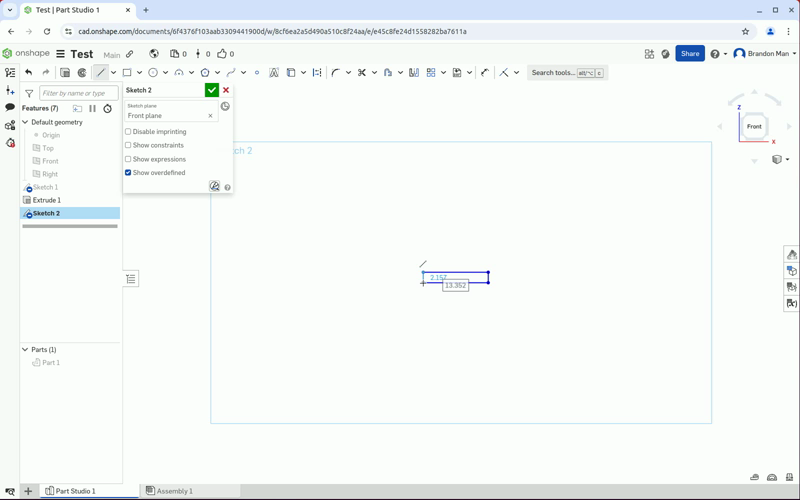
key(esc)
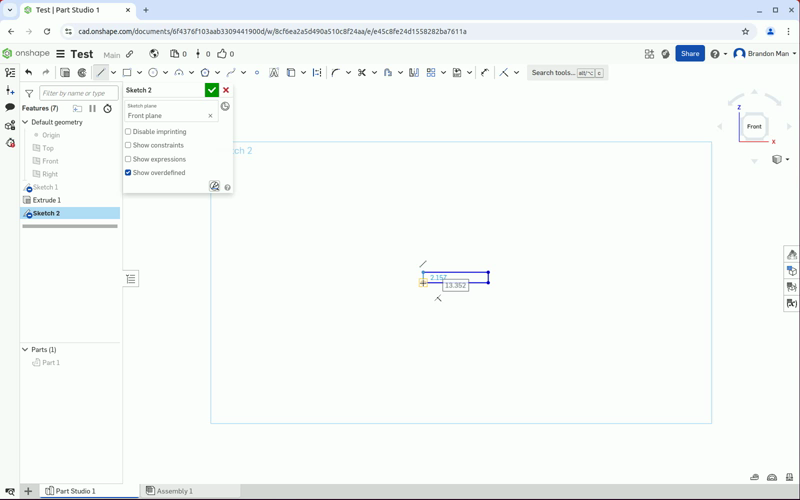
mouse_move(439, 281)
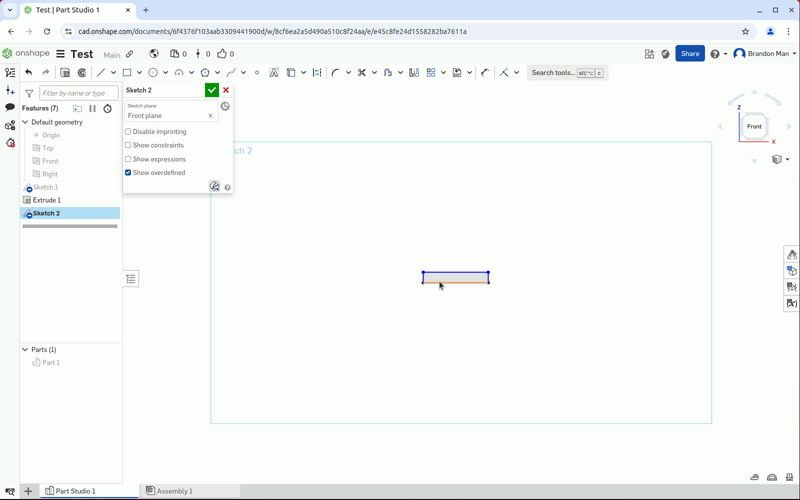
scroll(6)
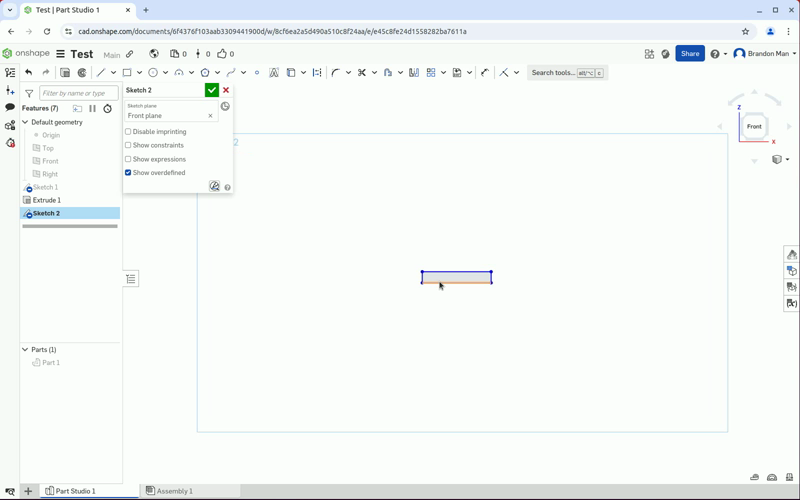
scroll(6)
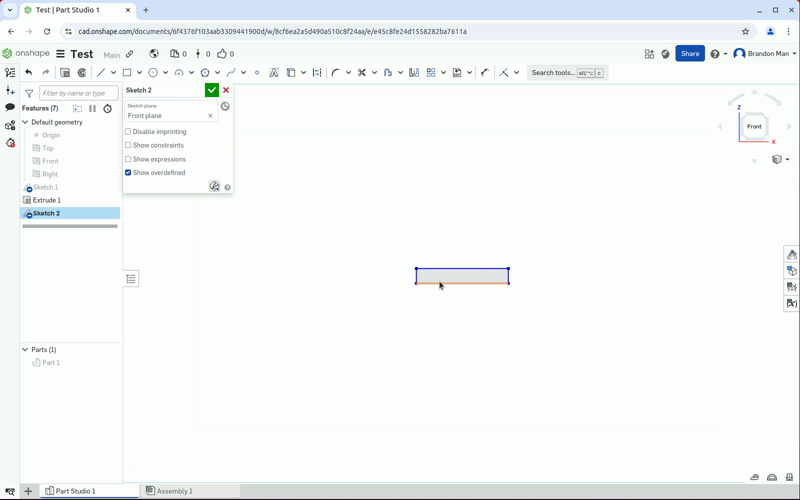
scroll(6)
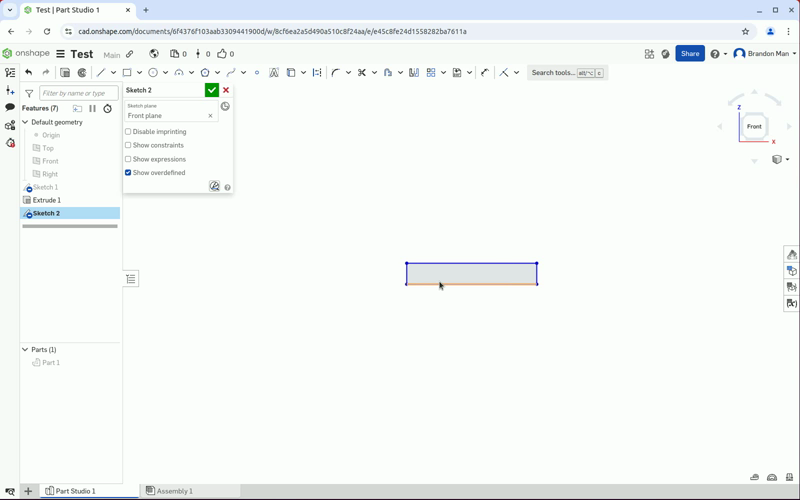
scroll(6)
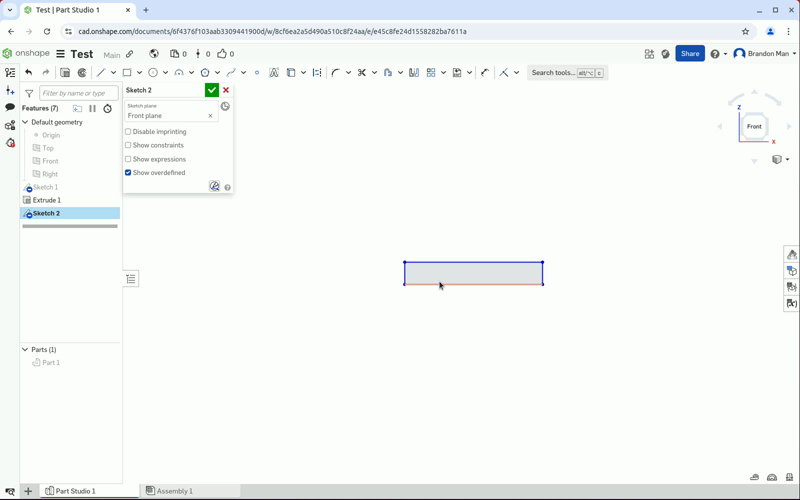
scroll(6)
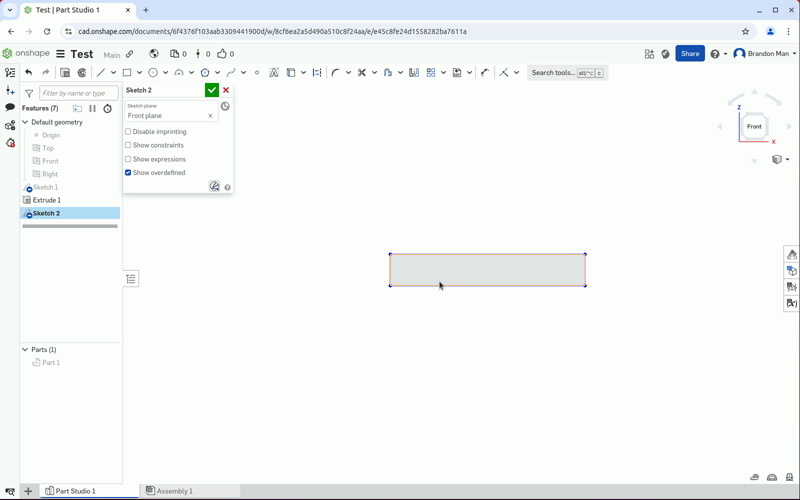
scroll(6)
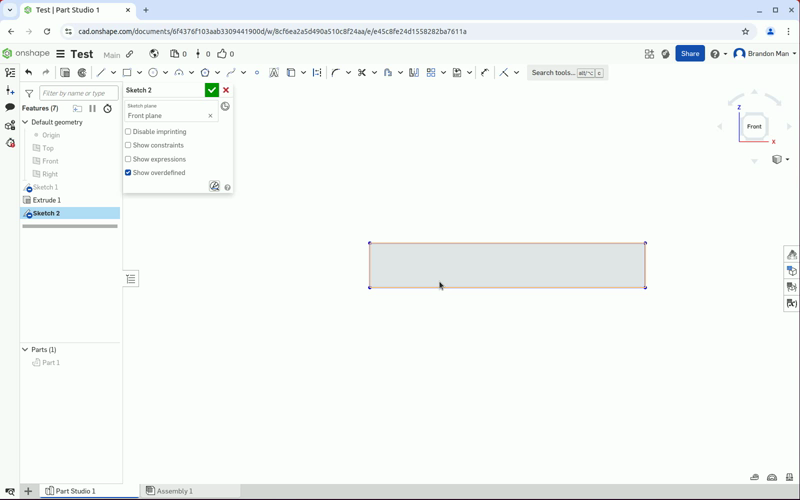
scroll(6)
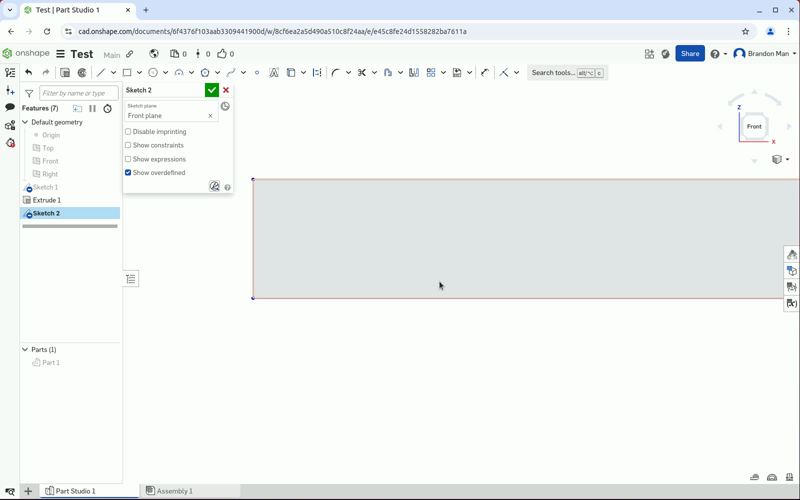
click(439, 281)
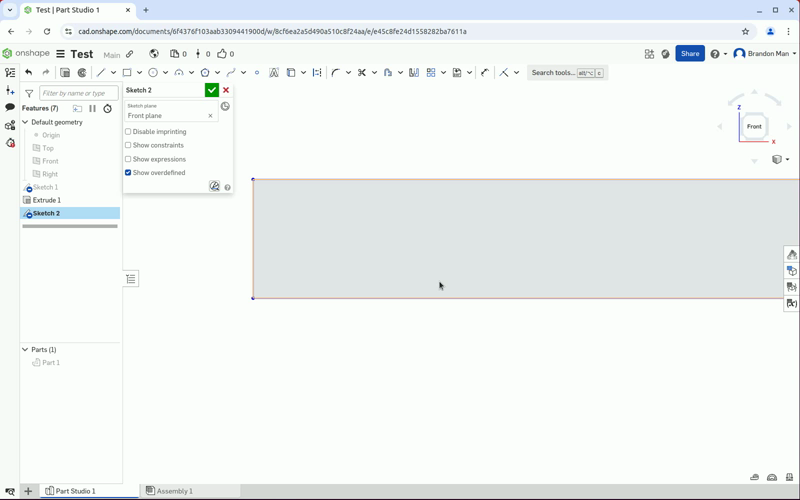
scroll(-6)
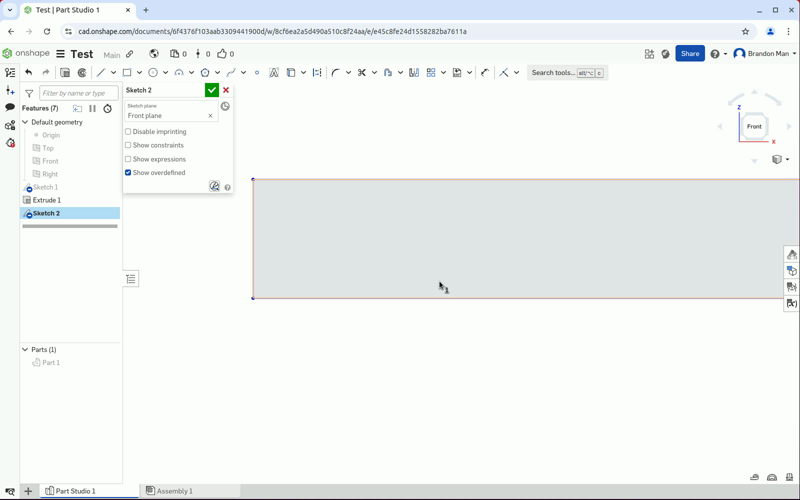
scroll(-6)
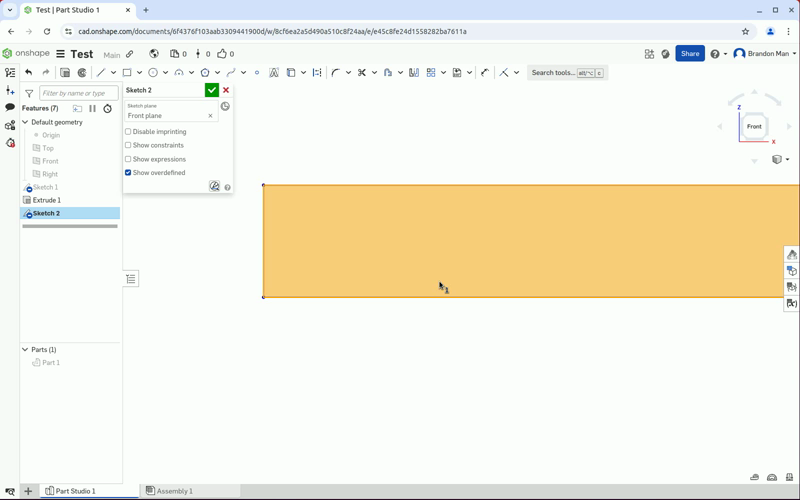
scroll(-6)
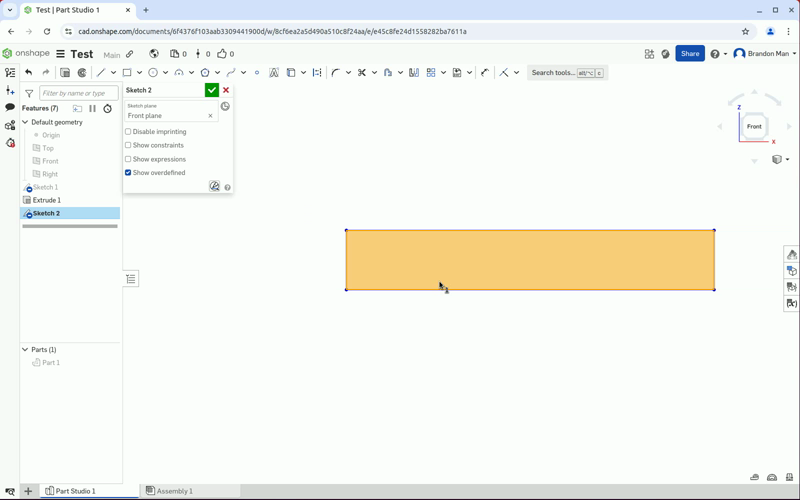
scroll(-6)
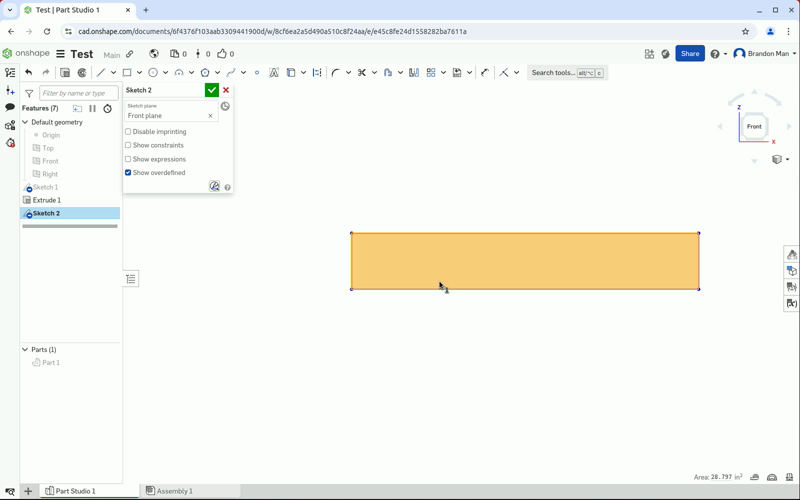
scroll(-6)
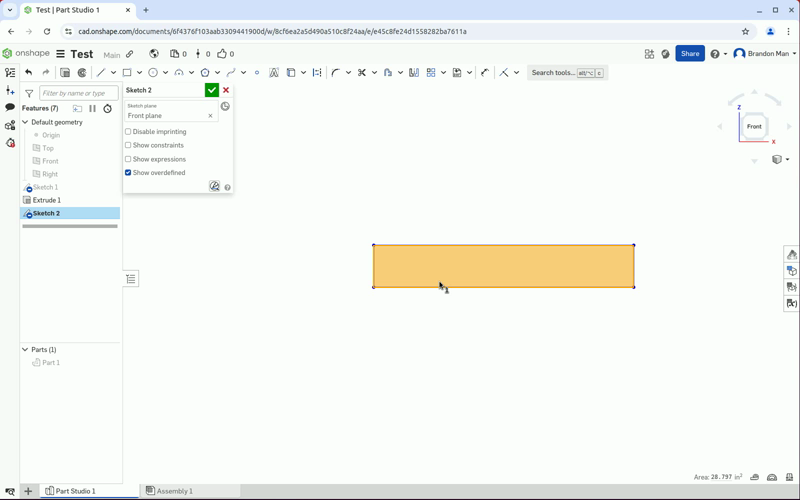
scroll(-6)
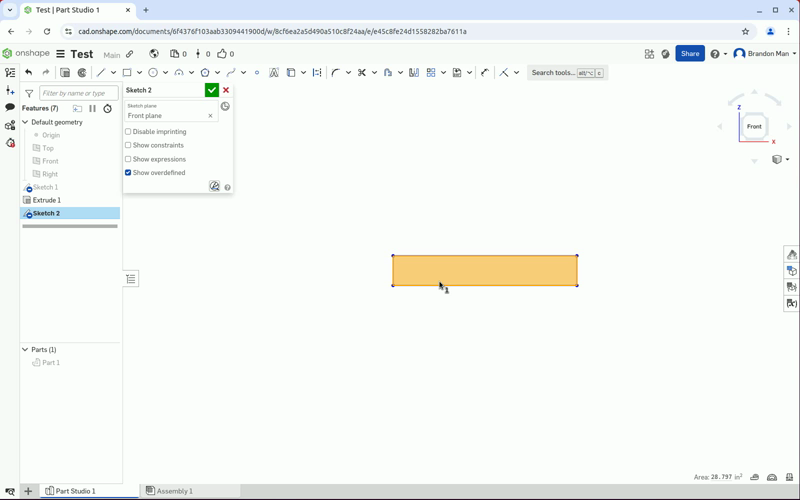
scroll(-6)
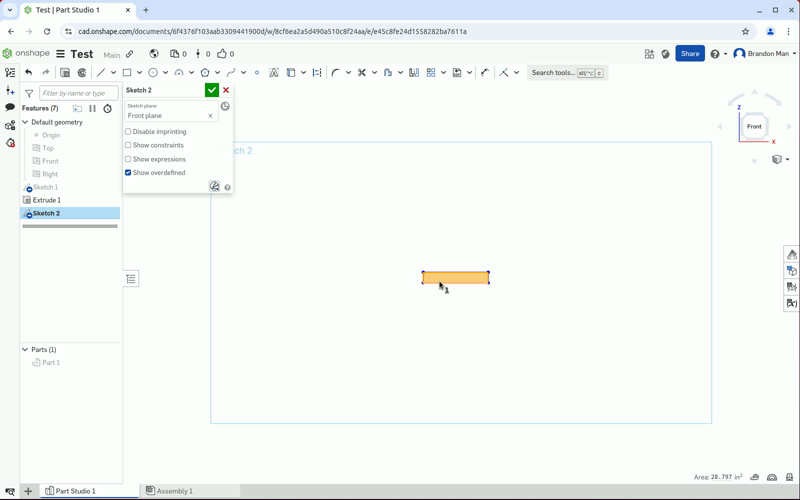
mouse_move(73, 352)
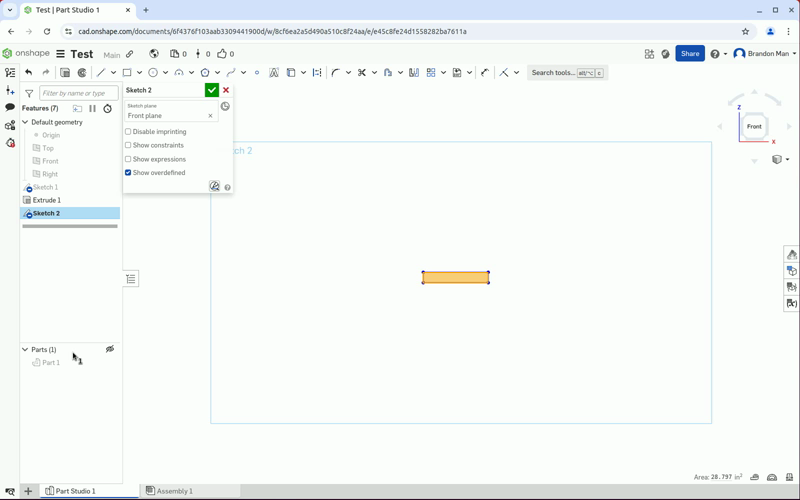
key(shift+y)
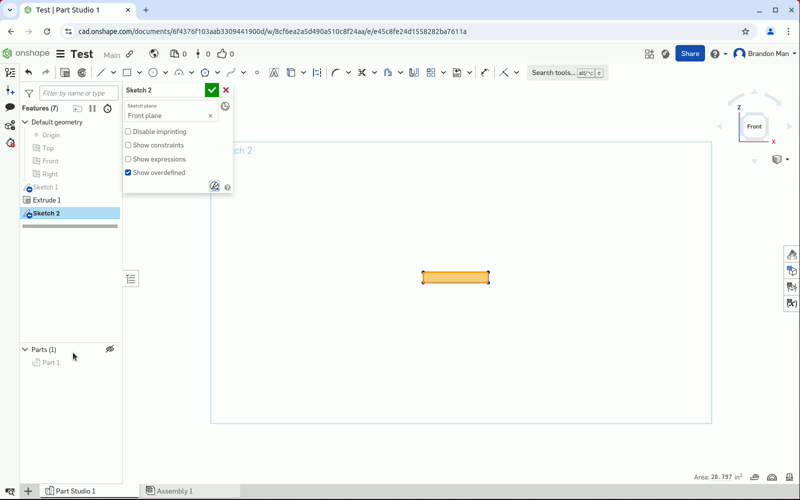
key(shift+e)
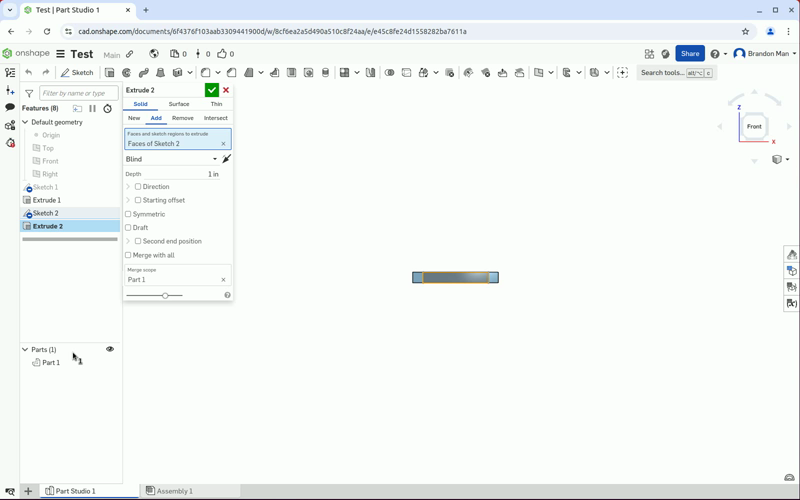
mouse_move(143, 106)
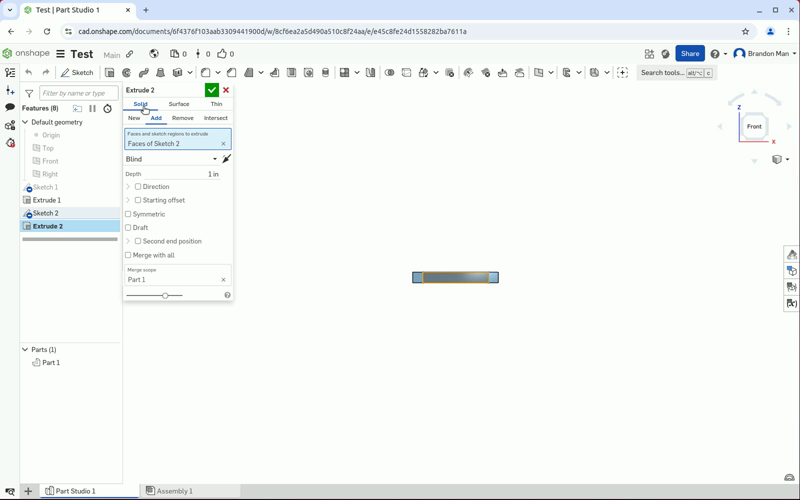
click(143, 106)
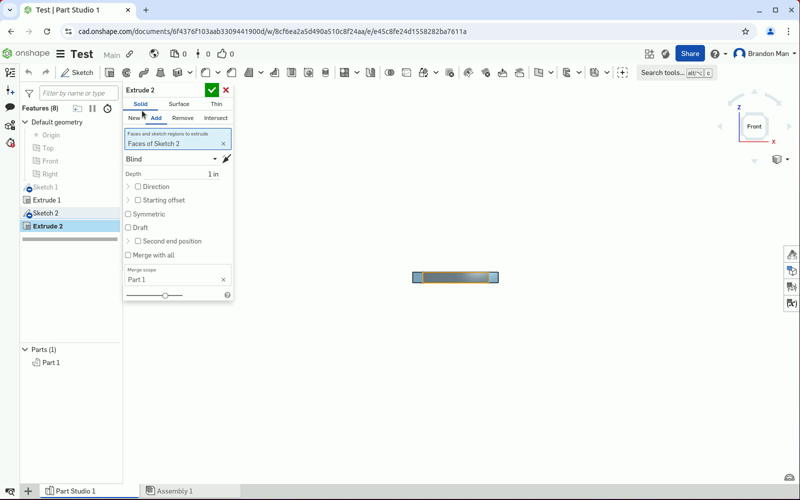
mouse_move(137, 120)
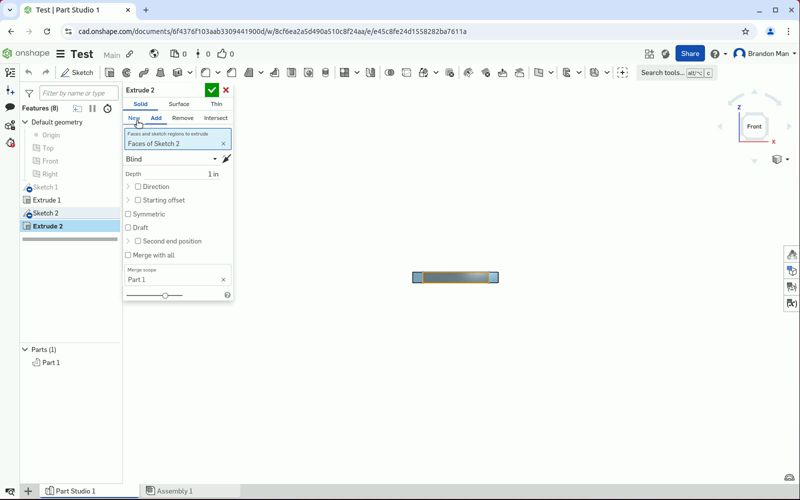
click(137, 120)
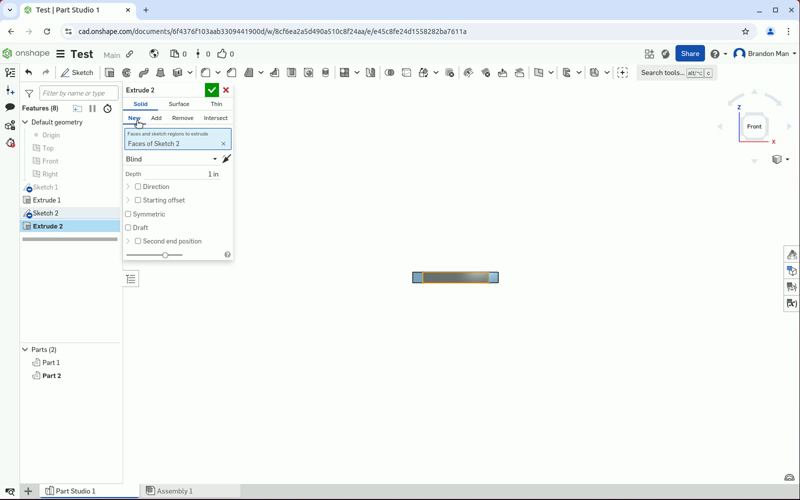
key(tab, 4)
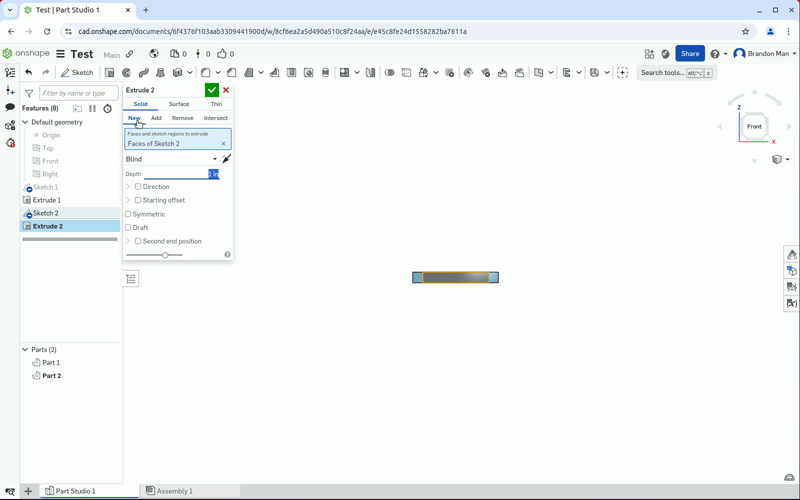
text(1.204)
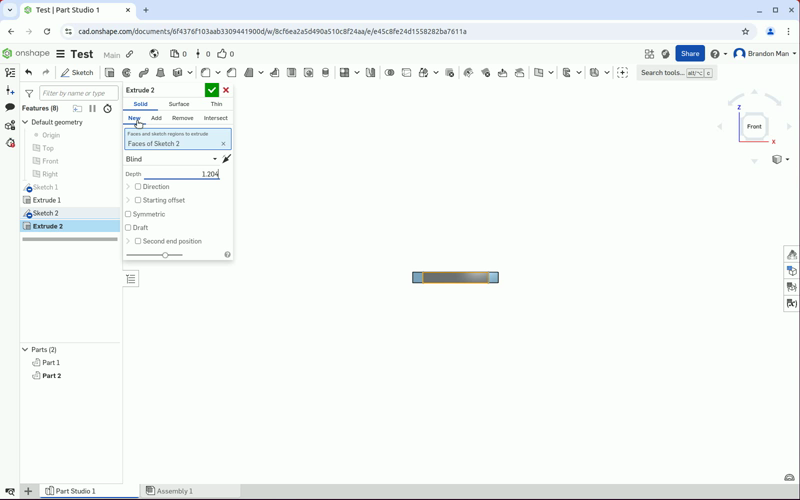
key(enter)
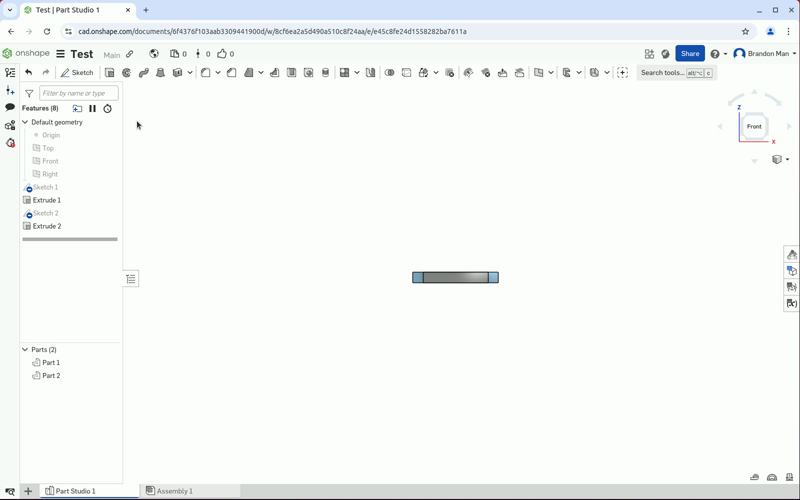
key(shift+h)
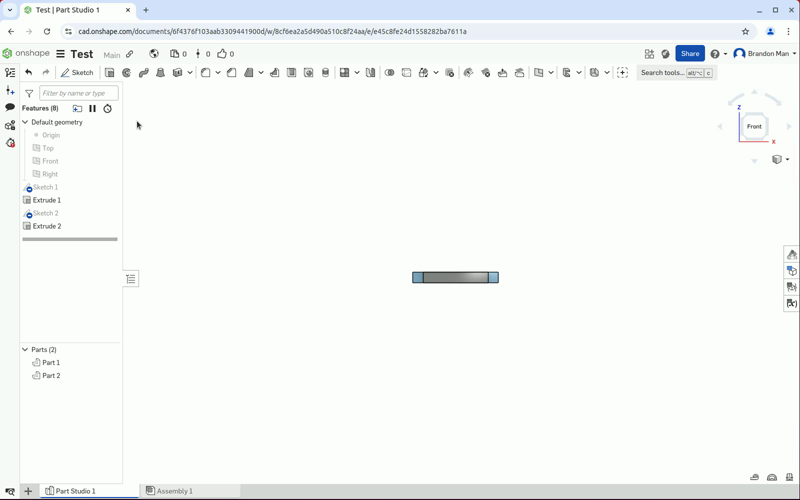
key(shift+h)
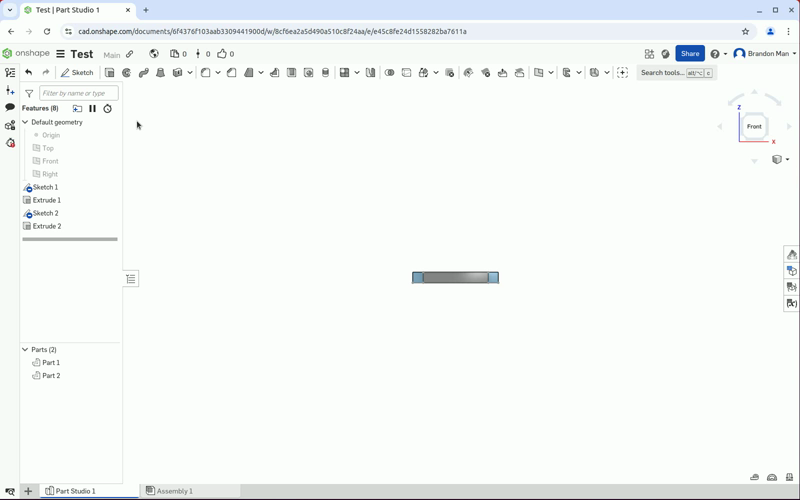
key(shift+7)
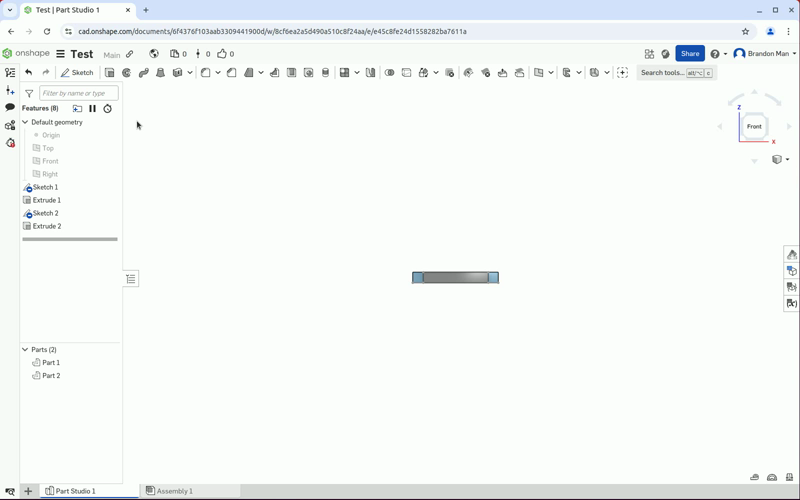
key(left, 2)
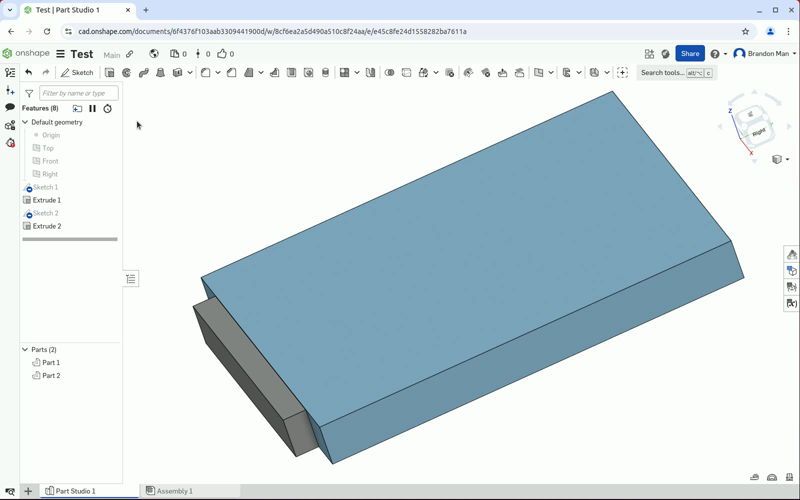
key(down, 2)
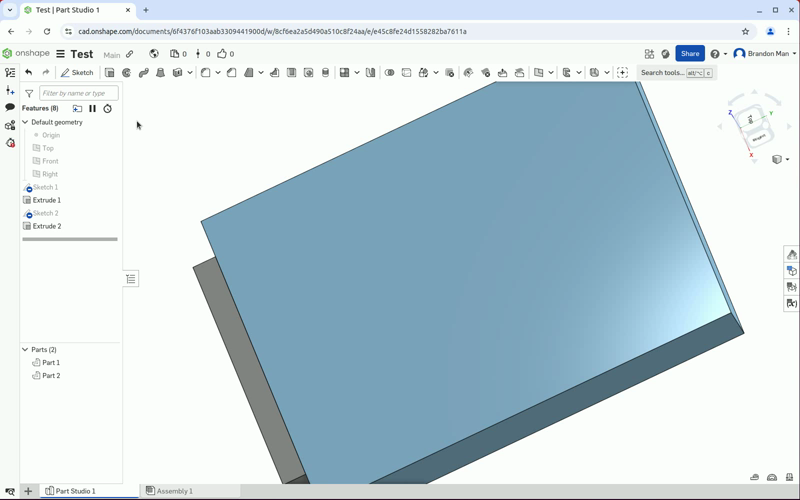
key(up, 2)
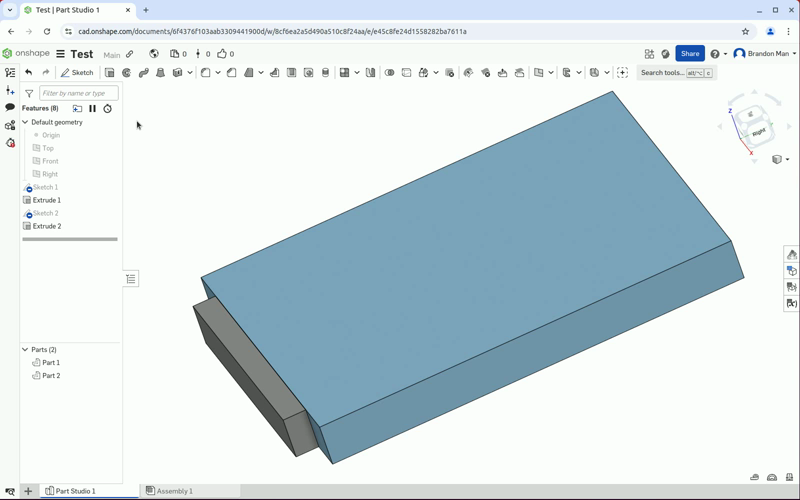
key(right, 2)
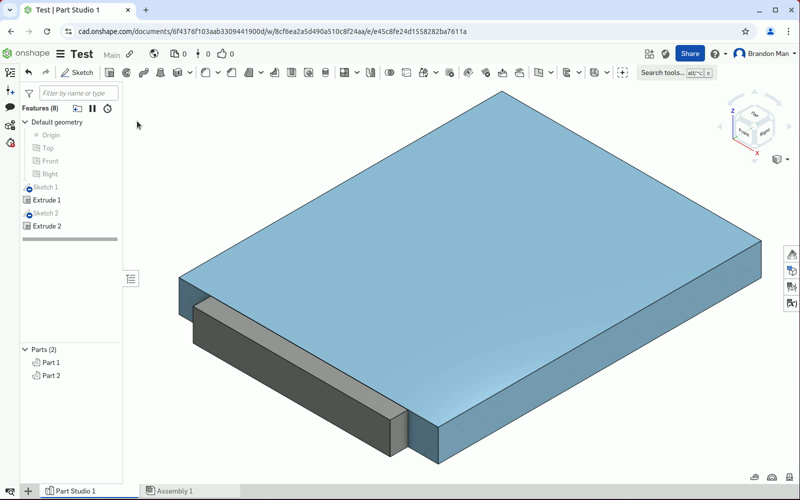
mouse_move(73, 189)
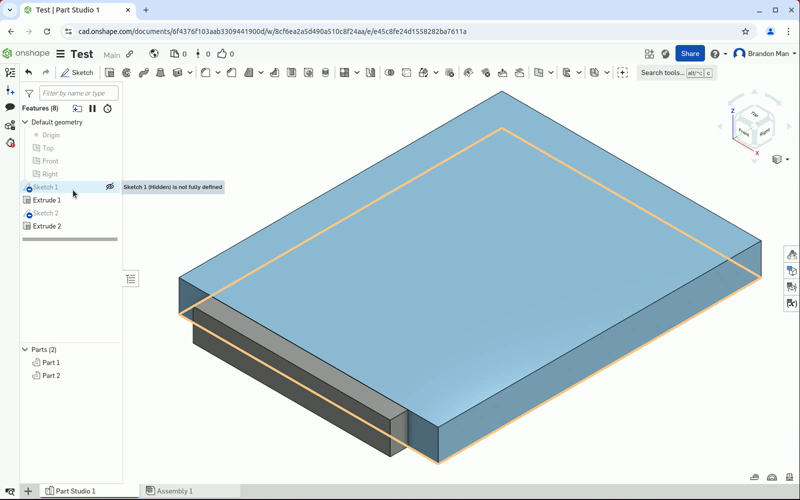
click(73, 189)